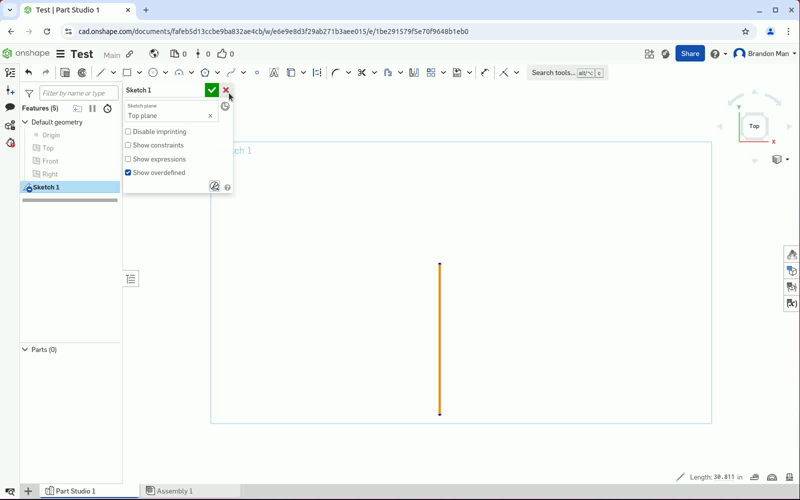
key(shift+h)
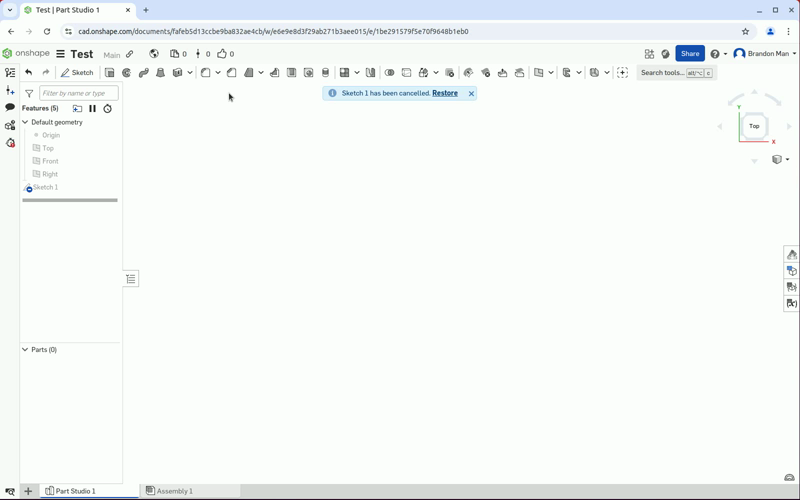
mouse_move(73, 352)
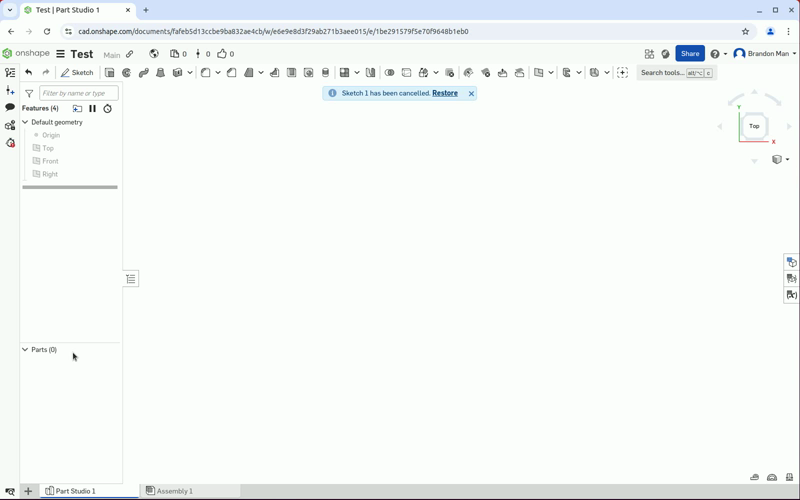
key(y)
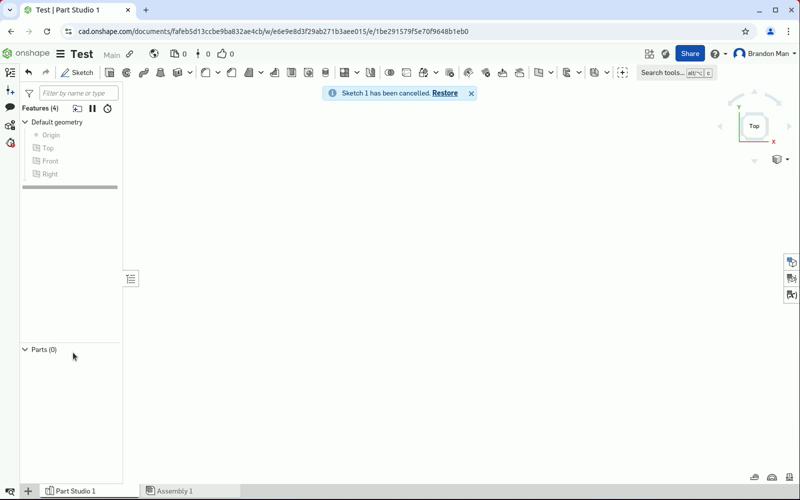
key(shift+p)
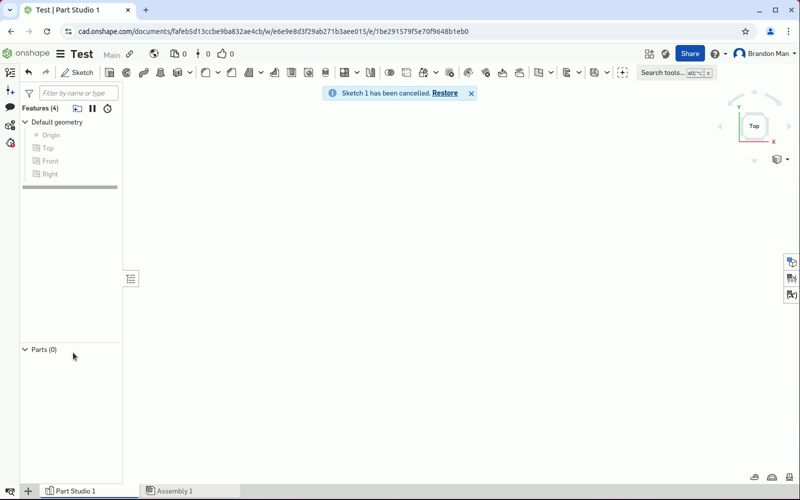
key(space)
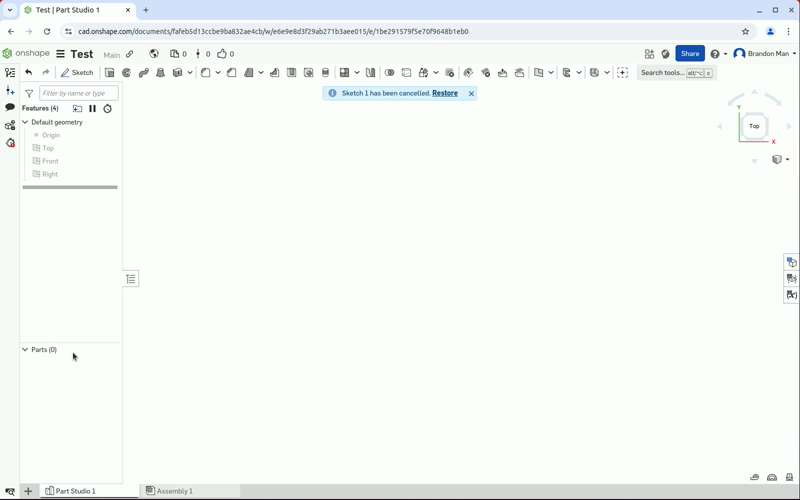
key_down(shift)
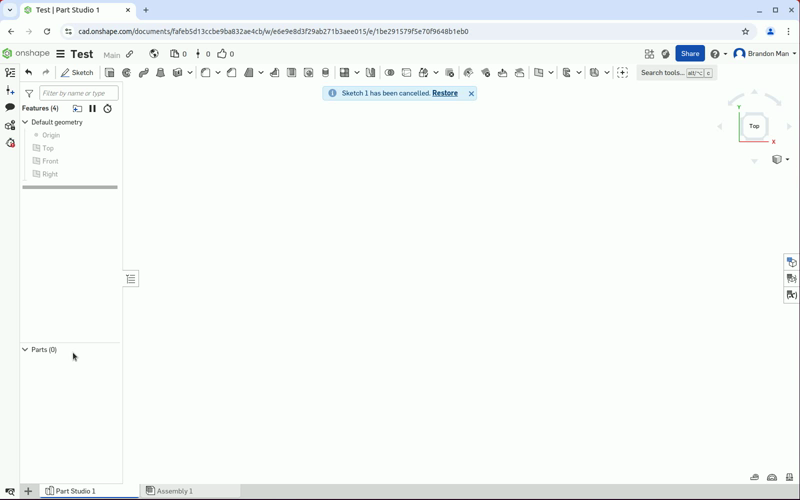
key(up)
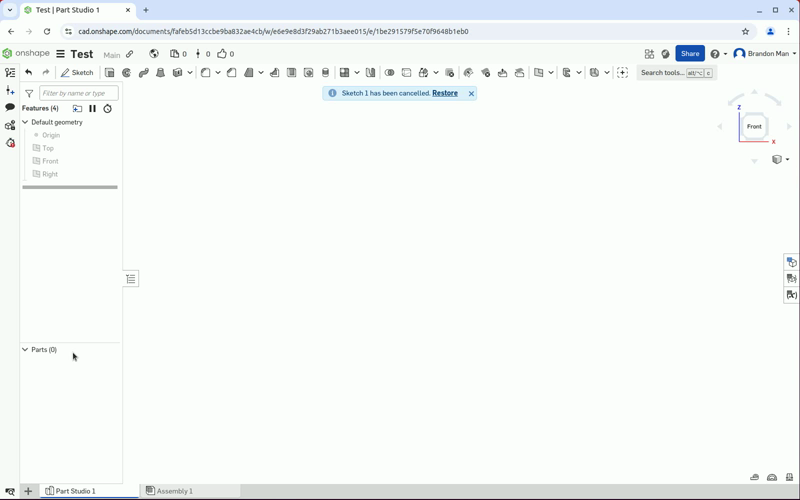
key_up(shift)
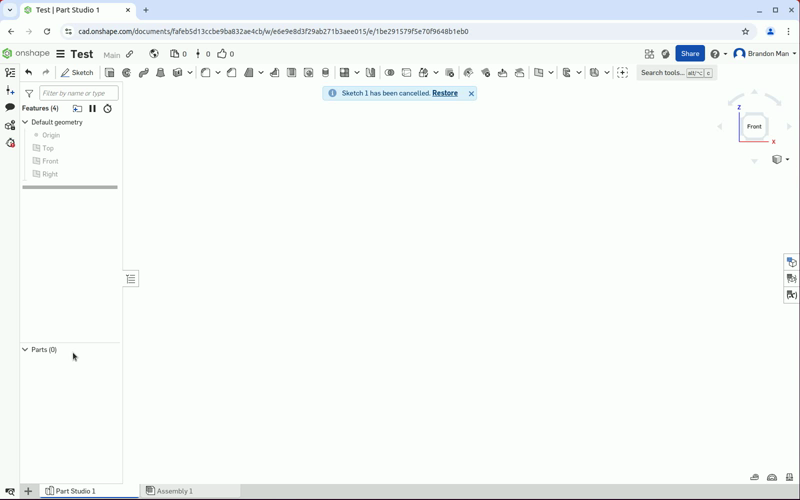
mouse_move(73, 352)
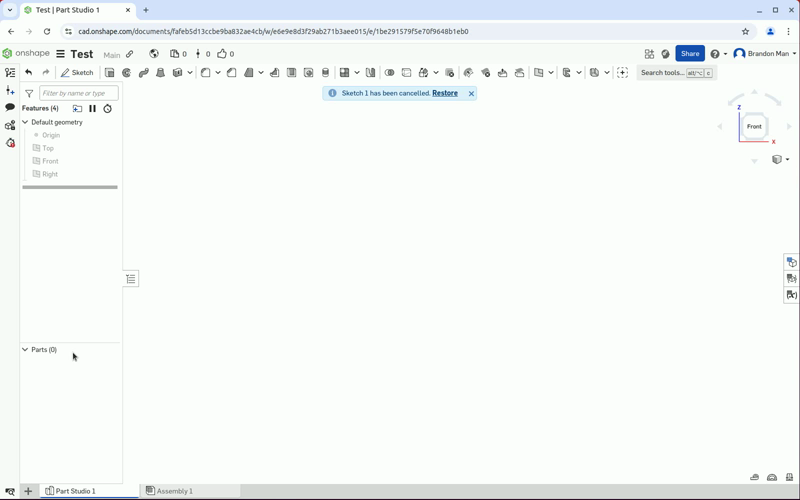
key(shift+y)
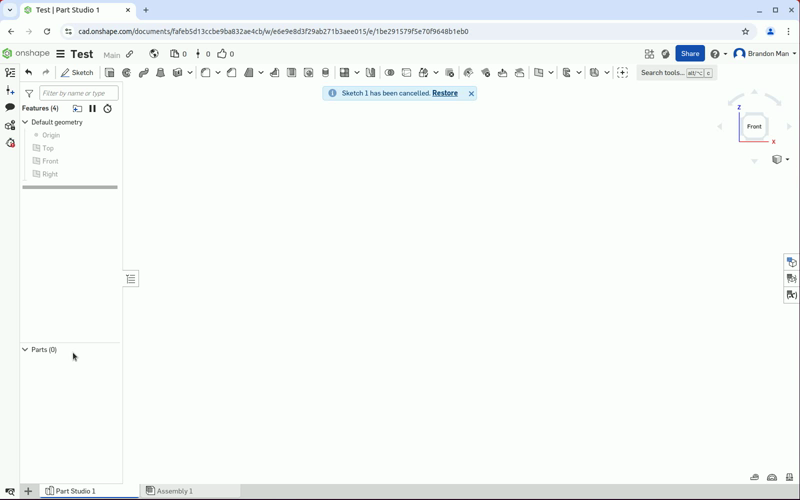
key(shift+s)
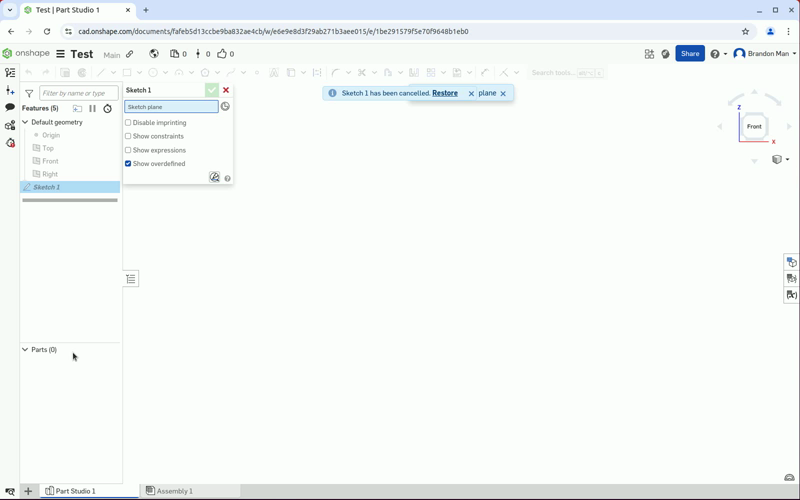
mouse_move(73, 163)
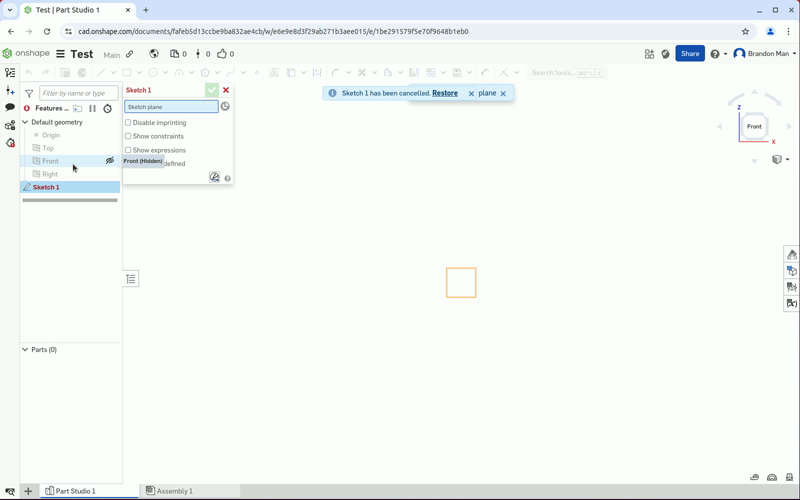
click(73, 163)
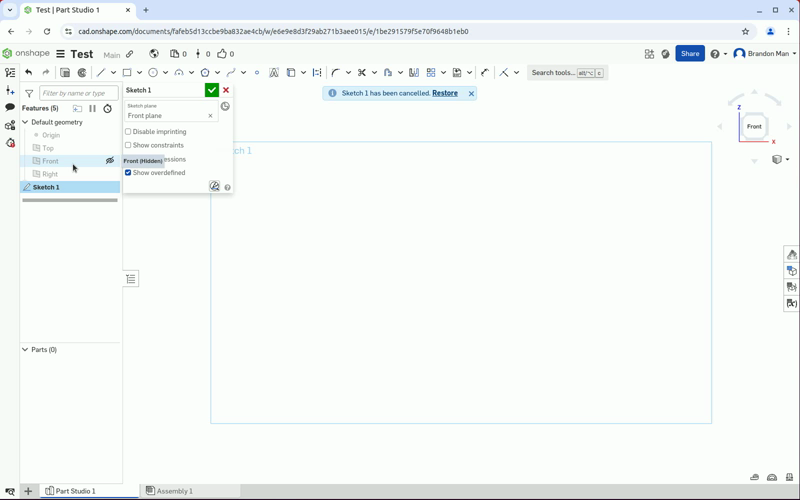
mouse_move(73, 352)
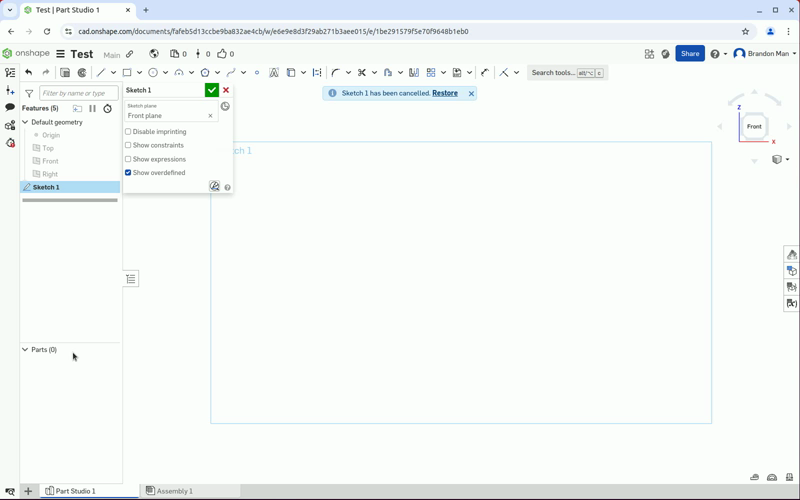
key(y)
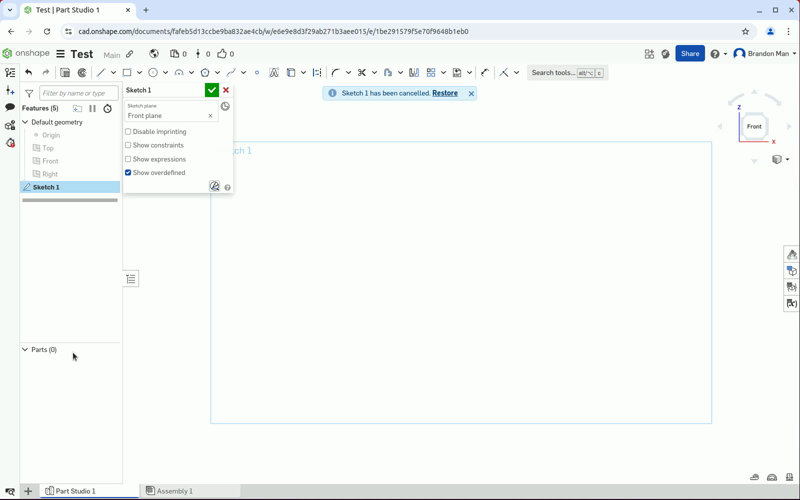
key(c)
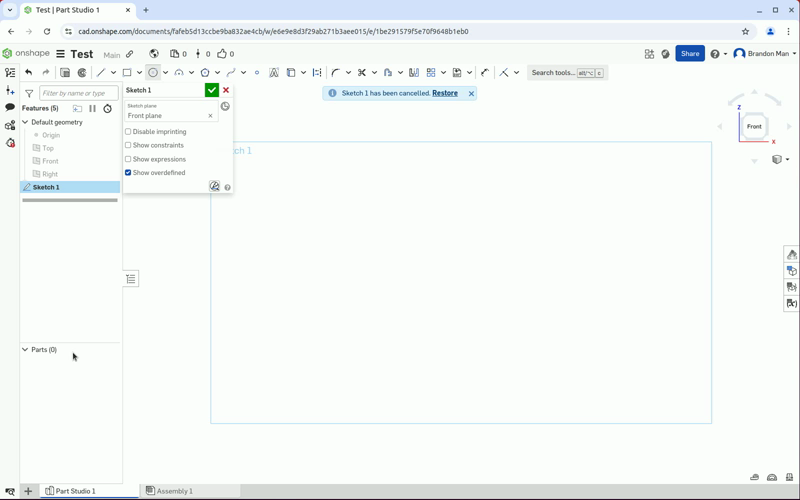
key_down(shift)
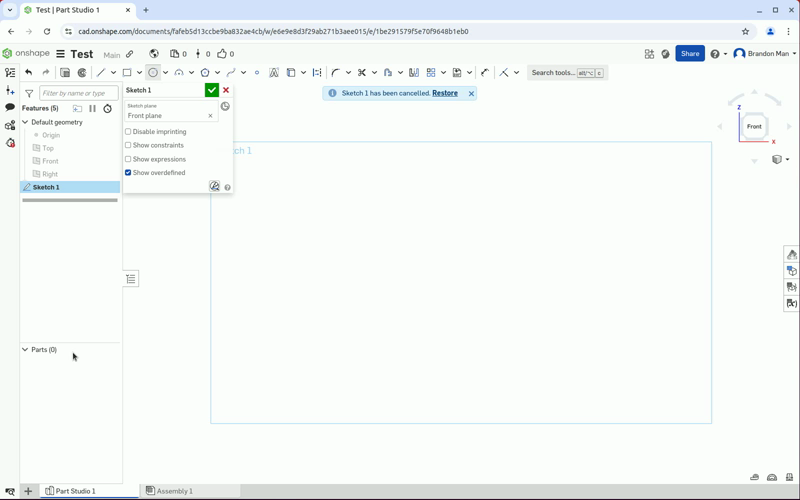
mouse_move(461, 282)
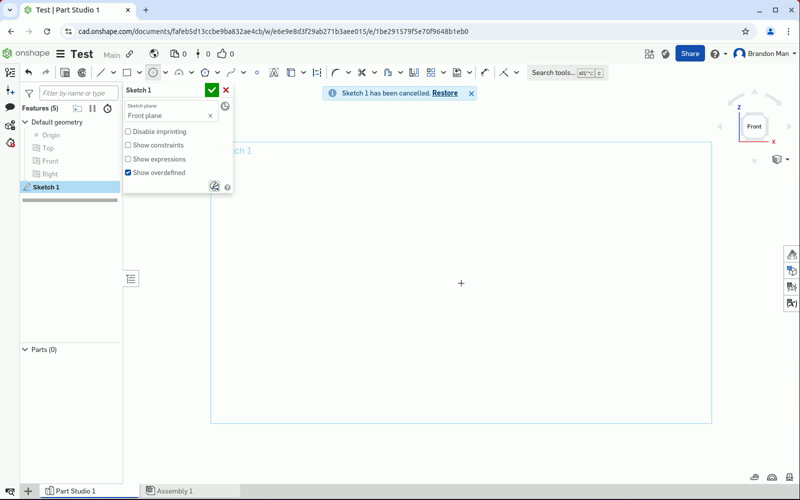
click(461, 282)
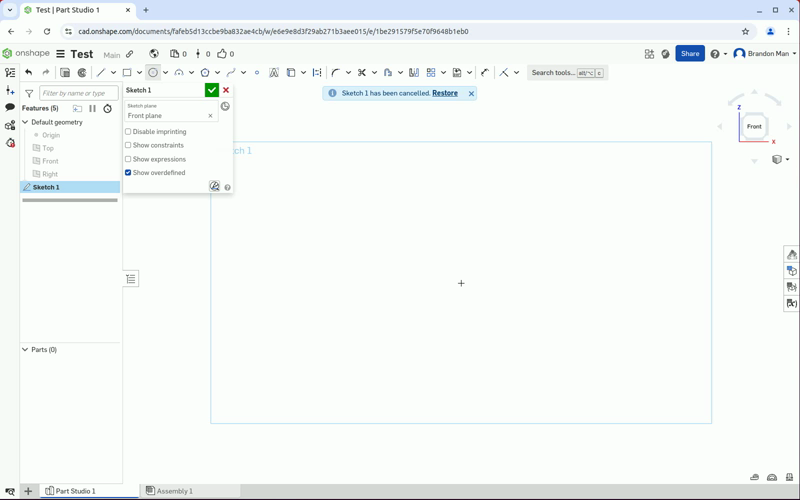
key_up(shift)
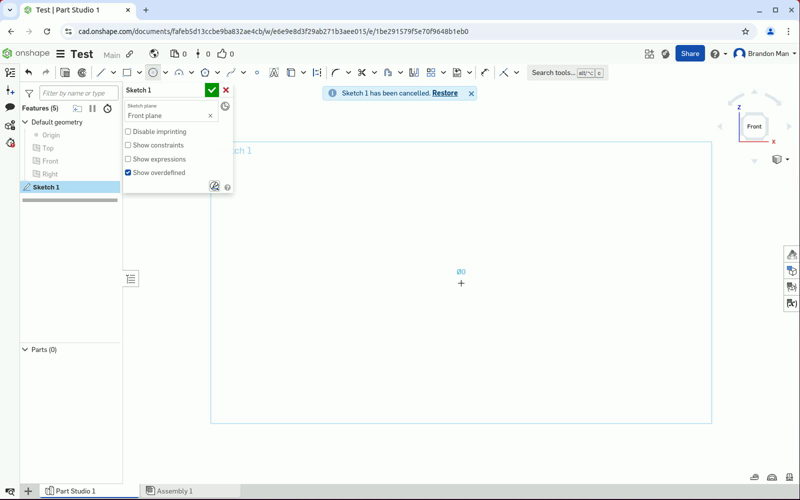
mouse_move(497, 282)
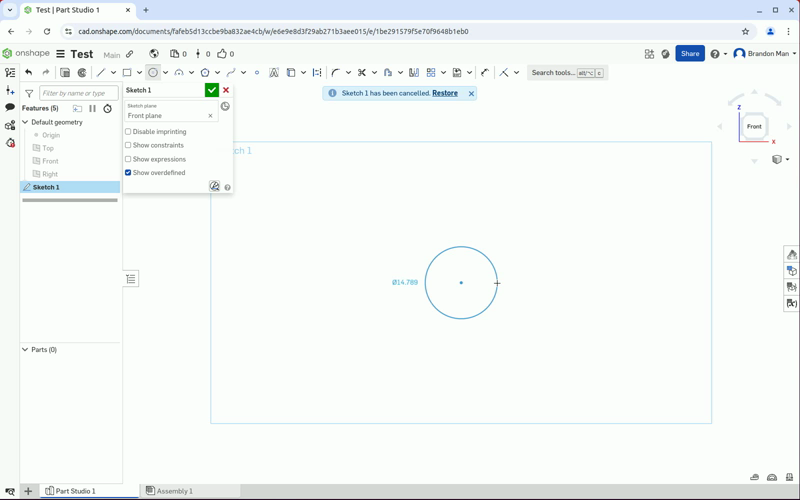
click(497, 282)
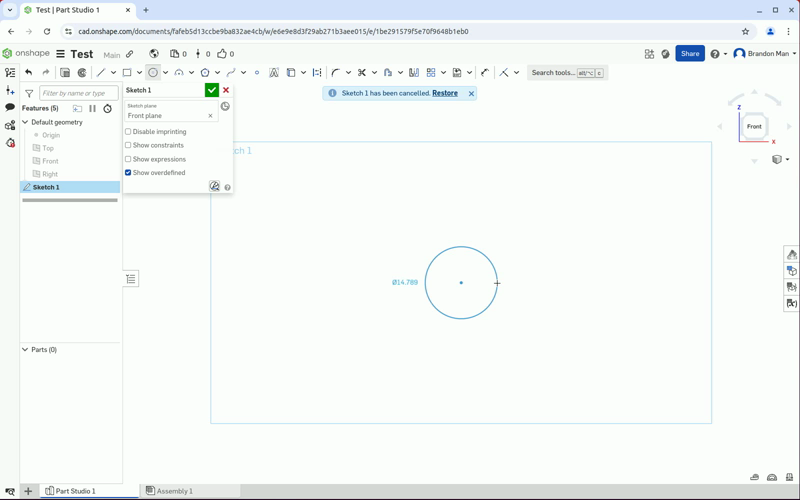
key(esc)
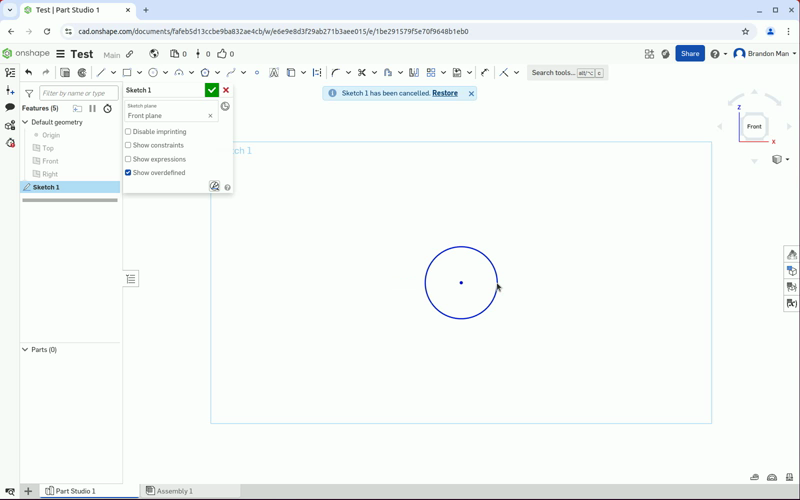
key(c)
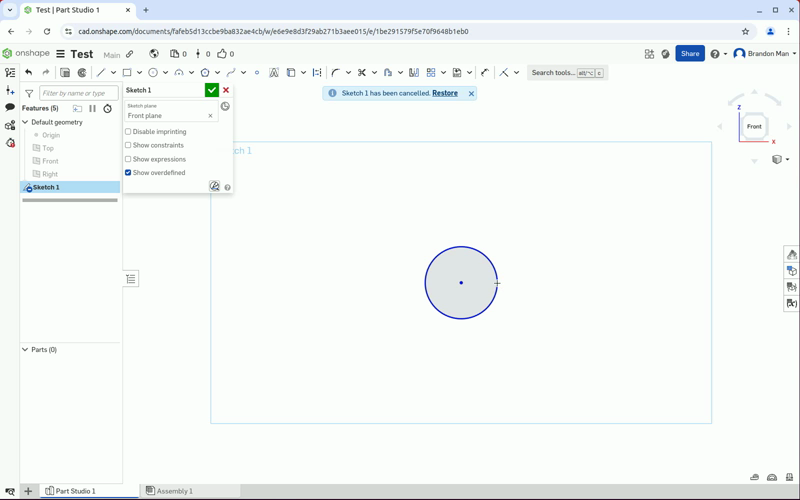
key_down(shift)
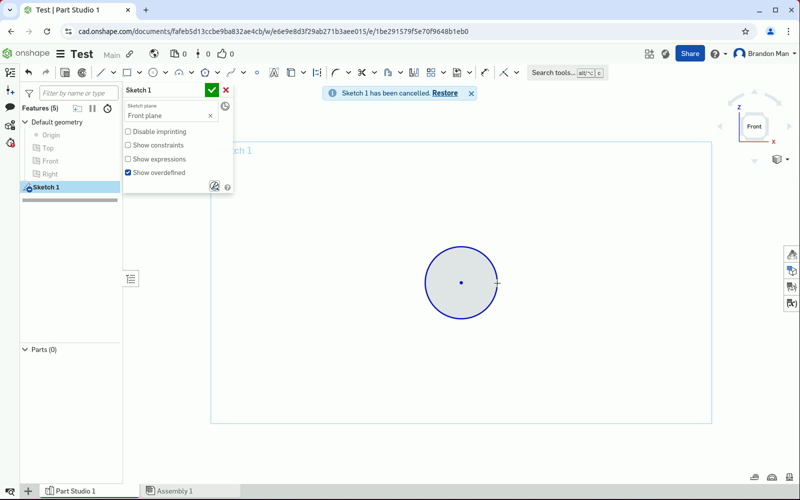
mouse_move(461, 282)
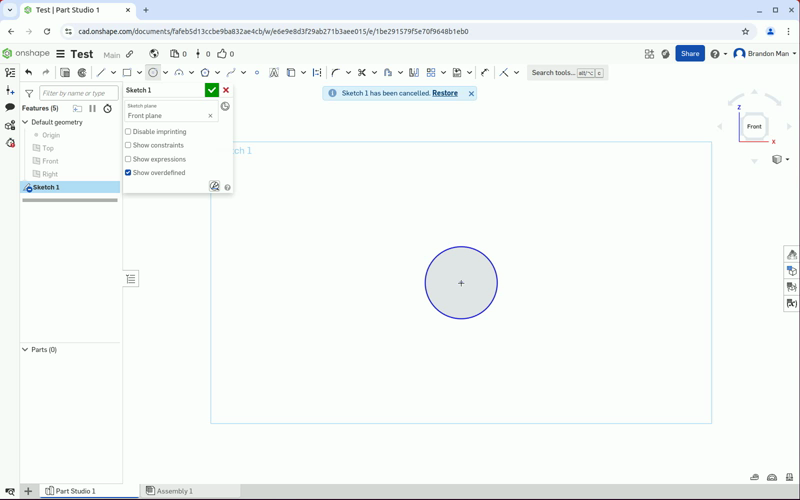
click(461, 282)
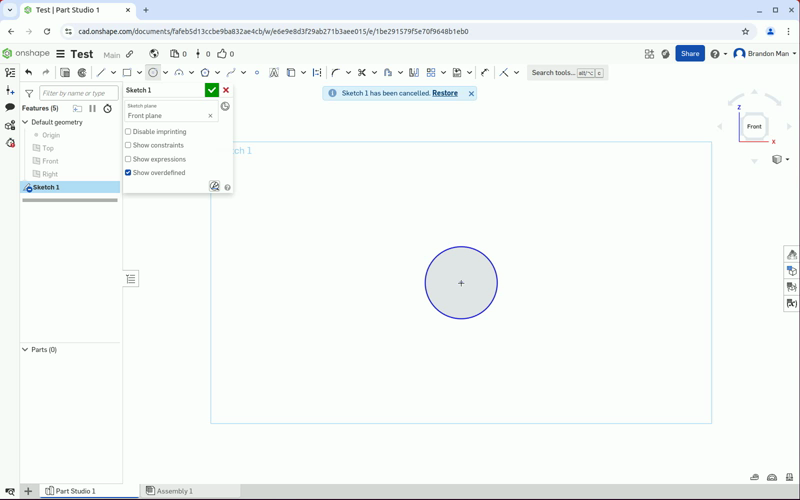
key_up(shift)
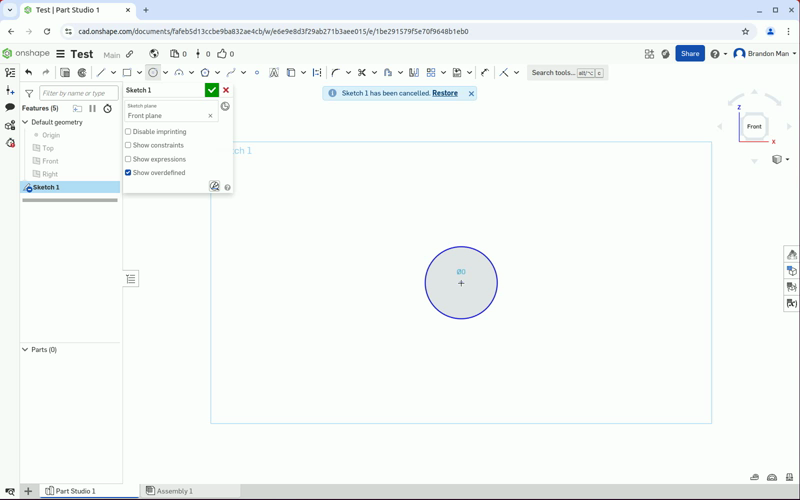
mouse_move(479, 282)
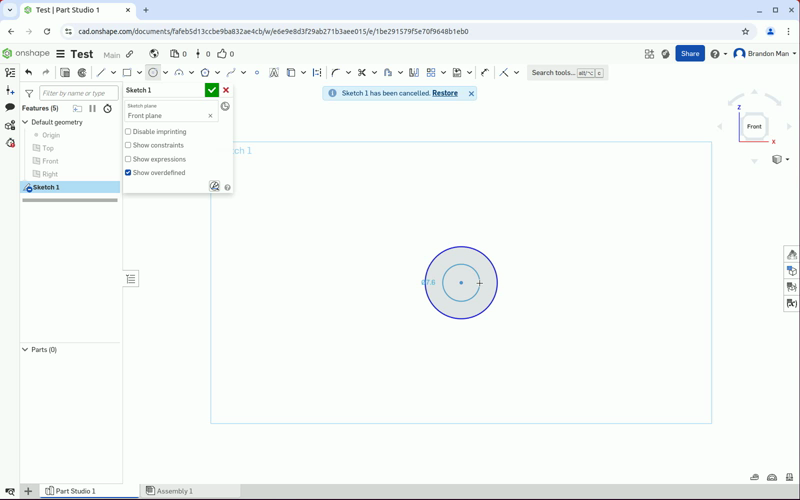
click(479, 282)
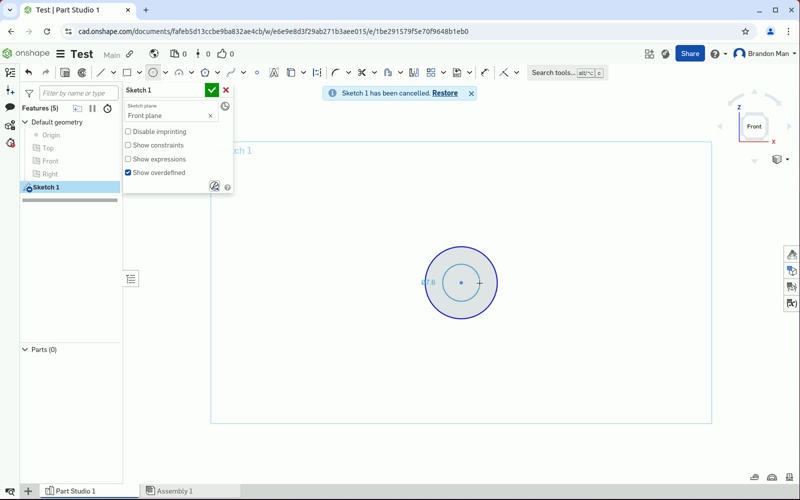
key(esc)
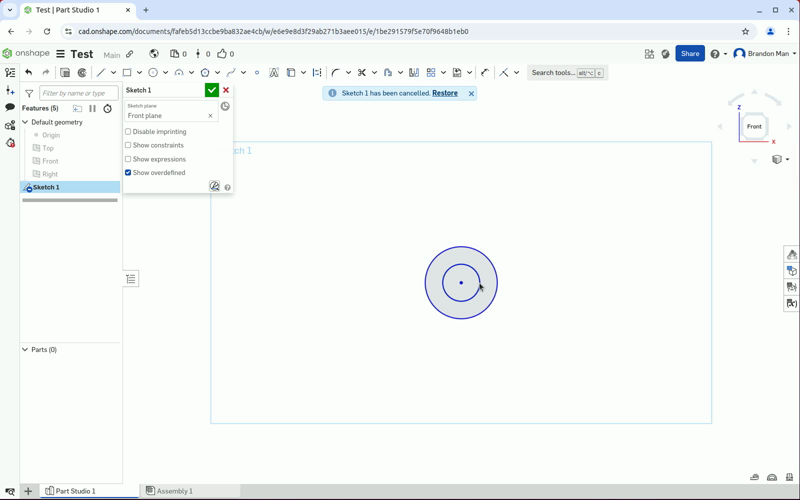
mouse_move(462, 260)
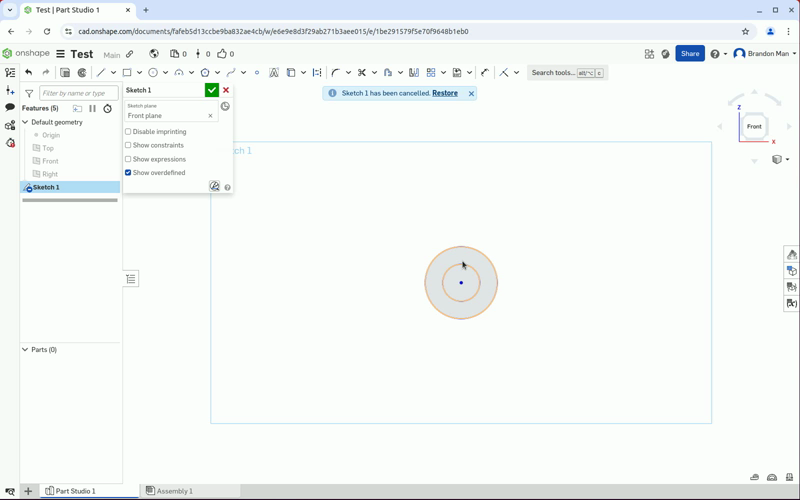
click(462, 260)
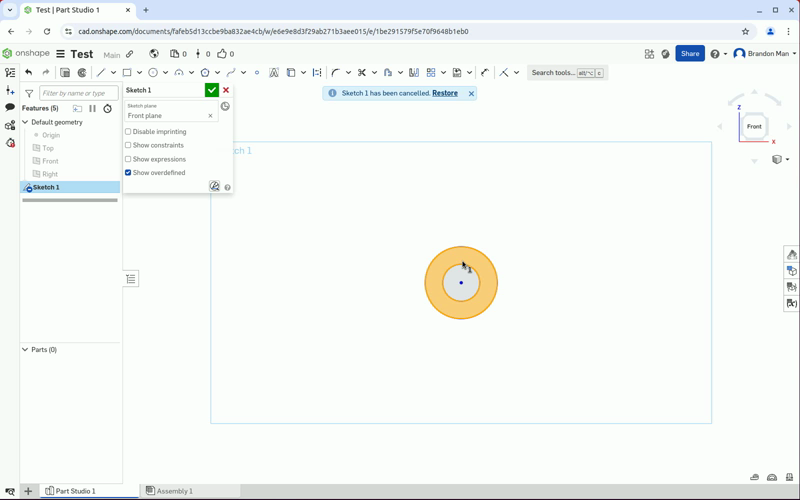
mouse_move(73, 352)
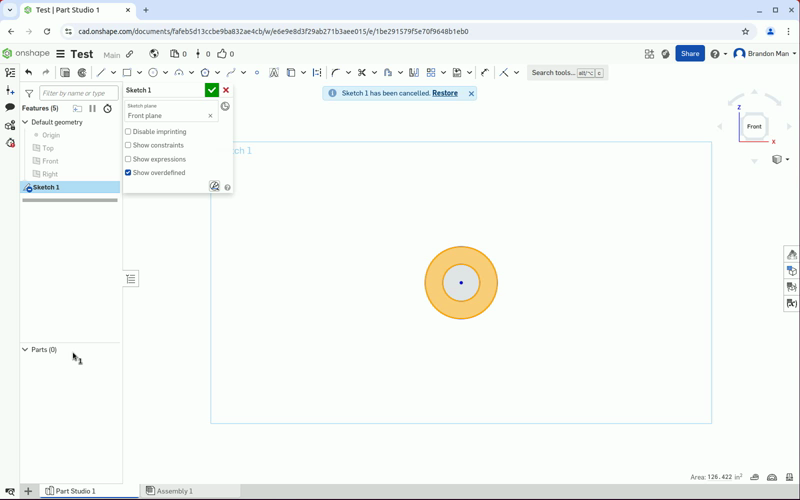
key(shift+y)
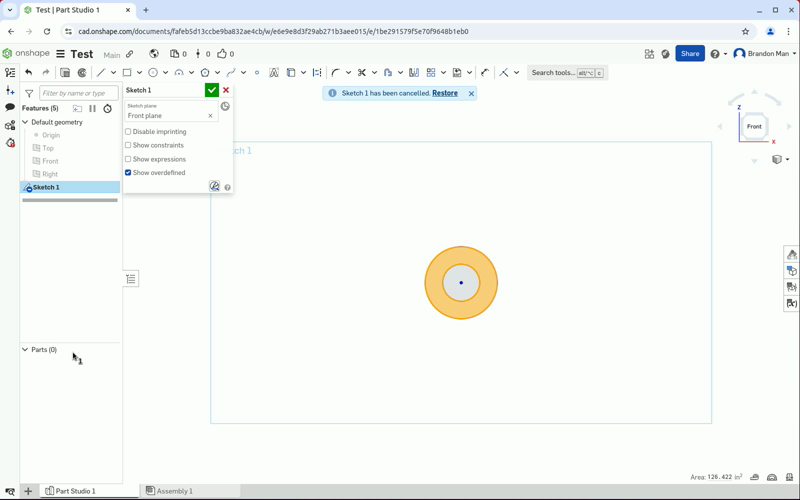
key(shift+e)
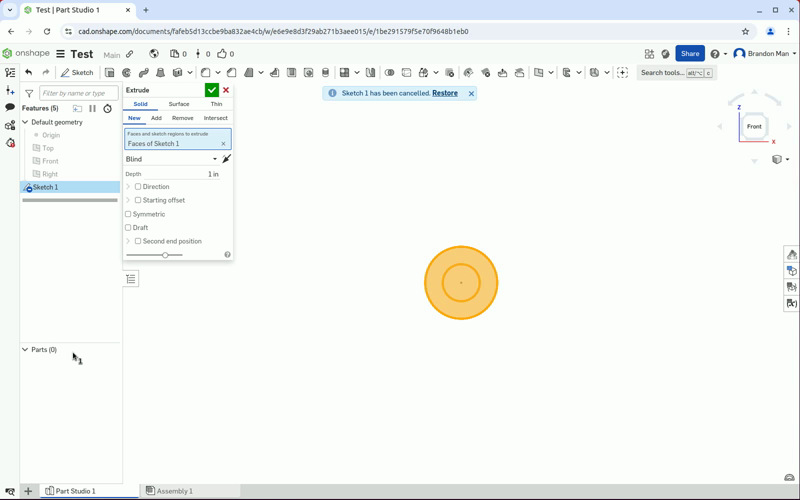
mouse_move(143, 106)
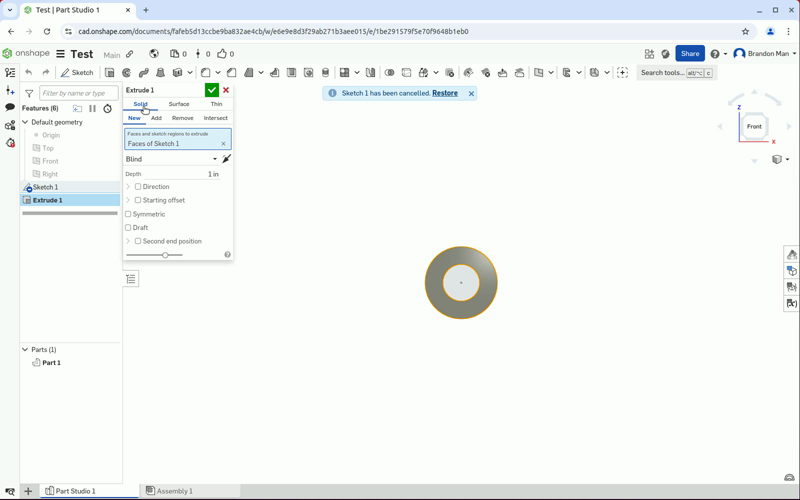
click(143, 106)
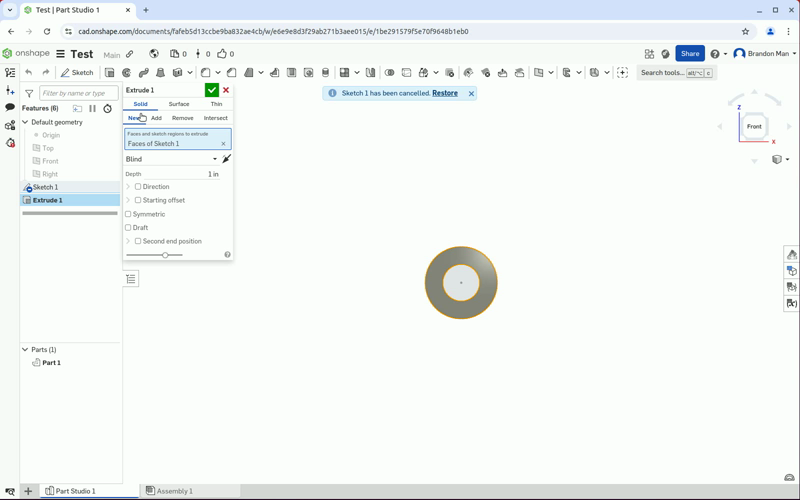
mouse_move(137, 120)
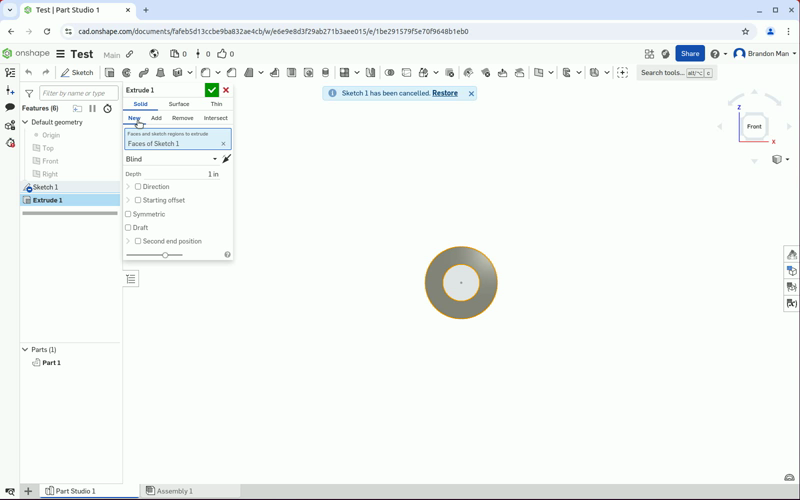
click(137, 120)
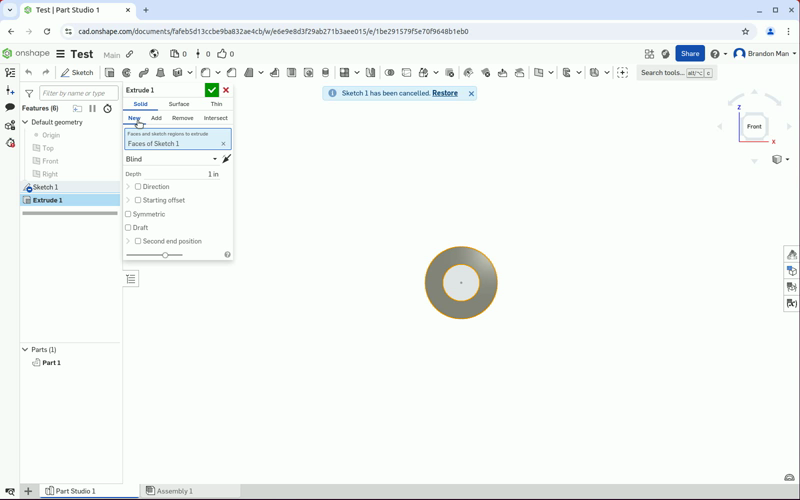
key(tab, 4)
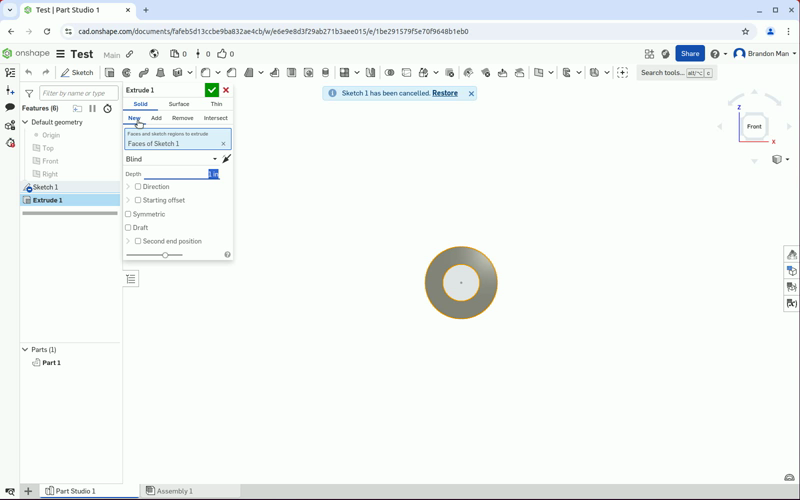
text(3.129)
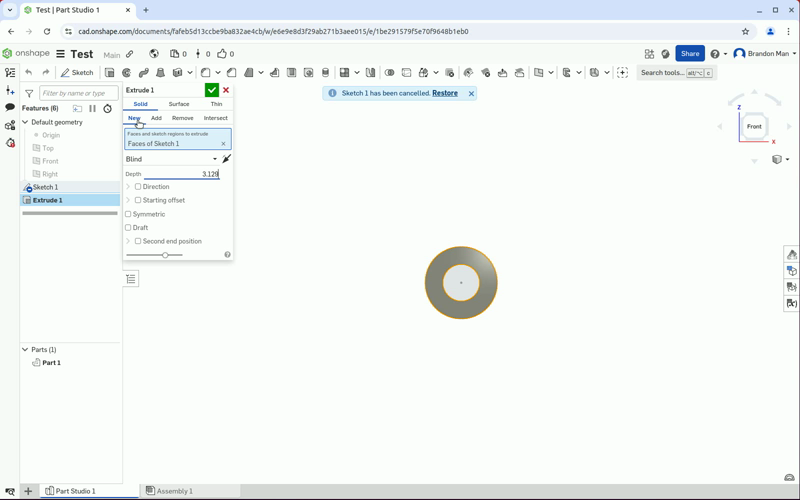
key(enter)
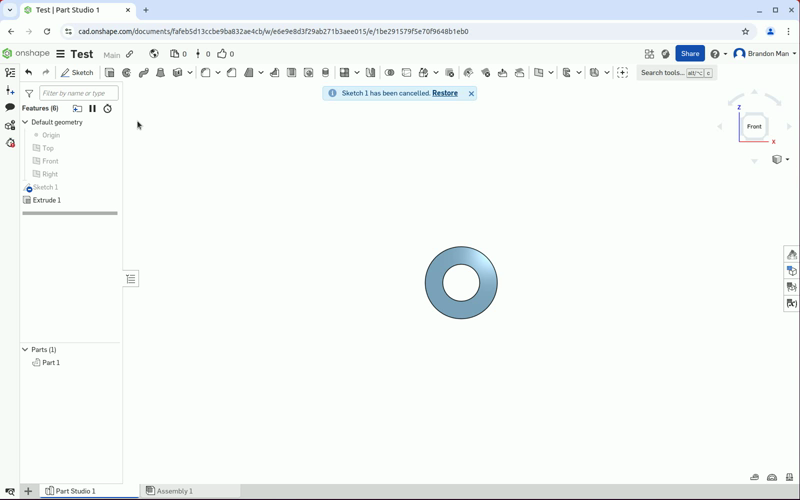
key(shift+h)
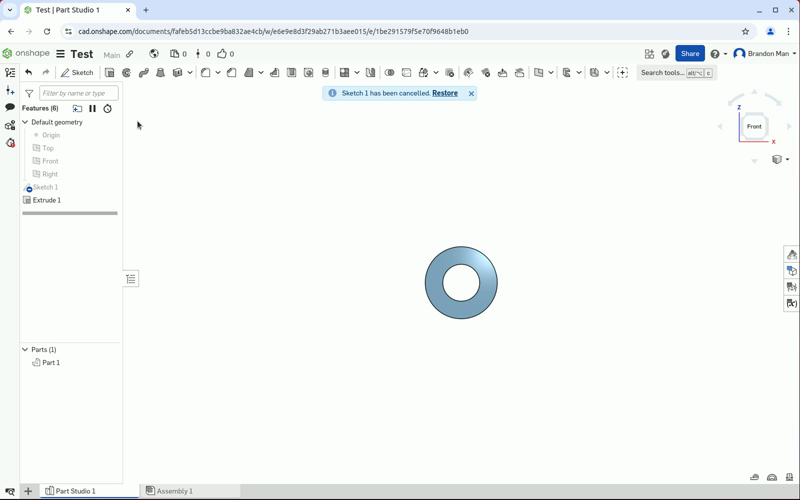
key(shift+h)
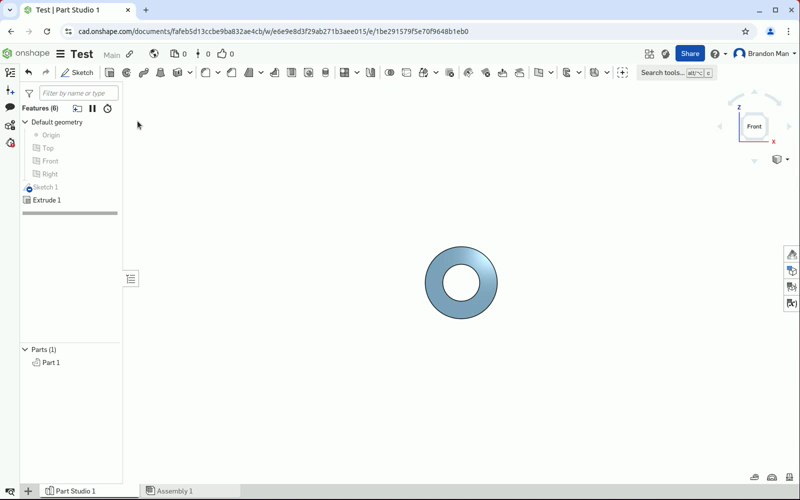
mouse_move(73, 189)
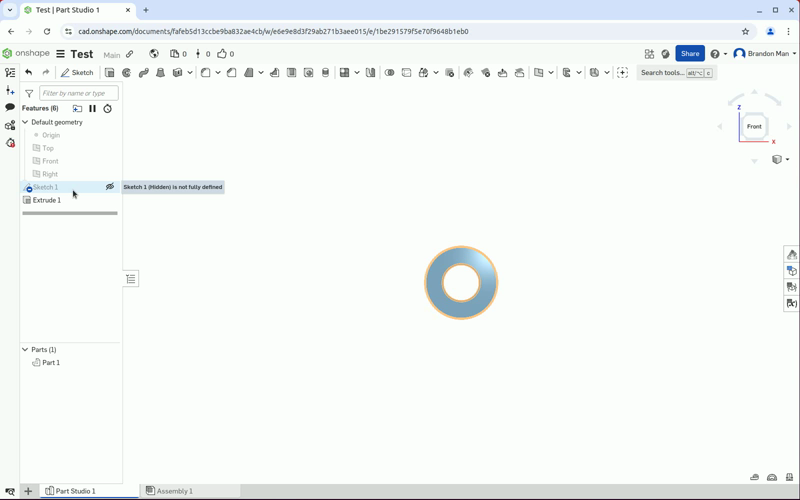
click(73, 189)
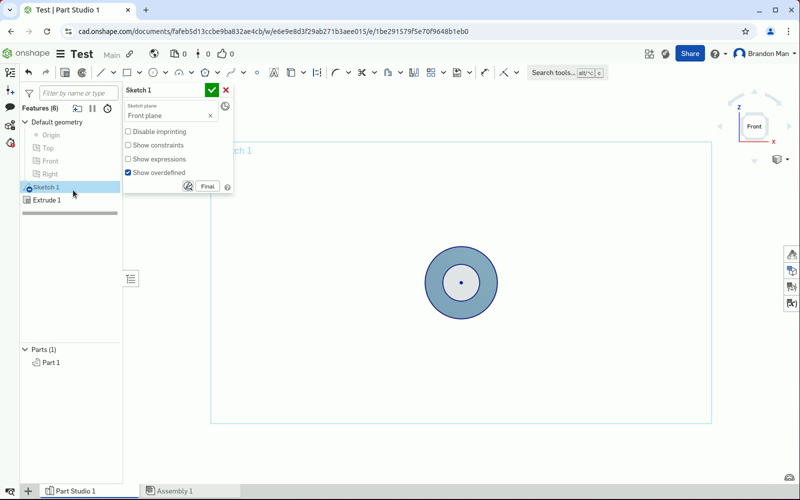
mouse_move(229, 92)
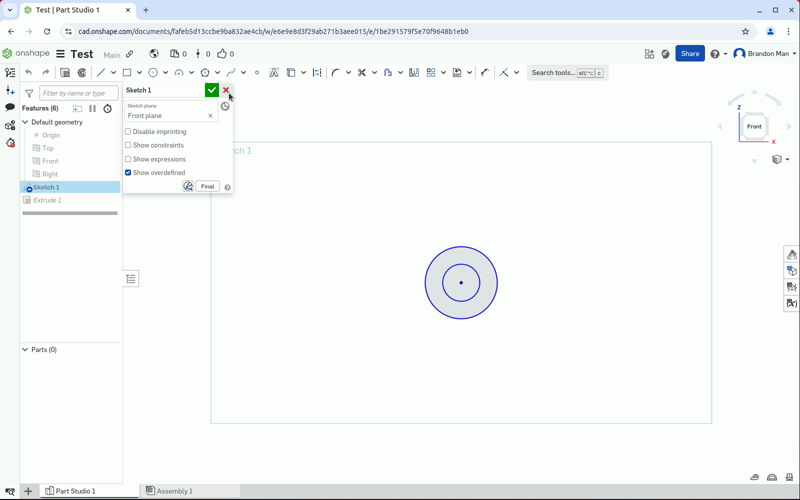
click(229, 92)
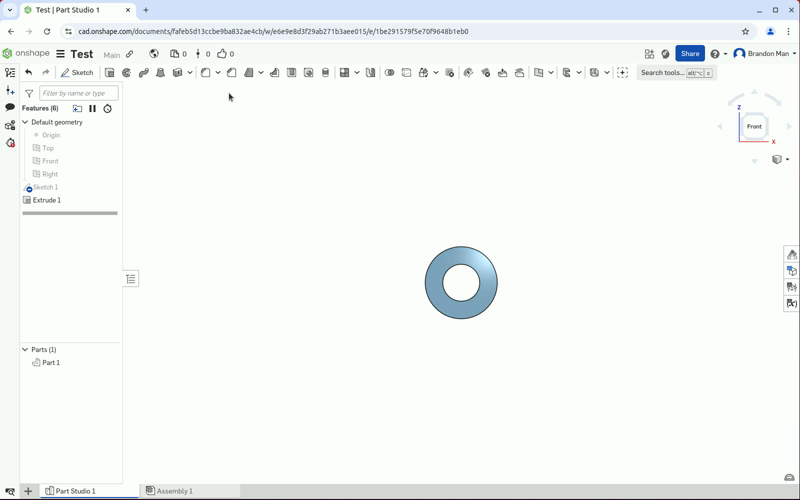
mouse_move(541, 75)
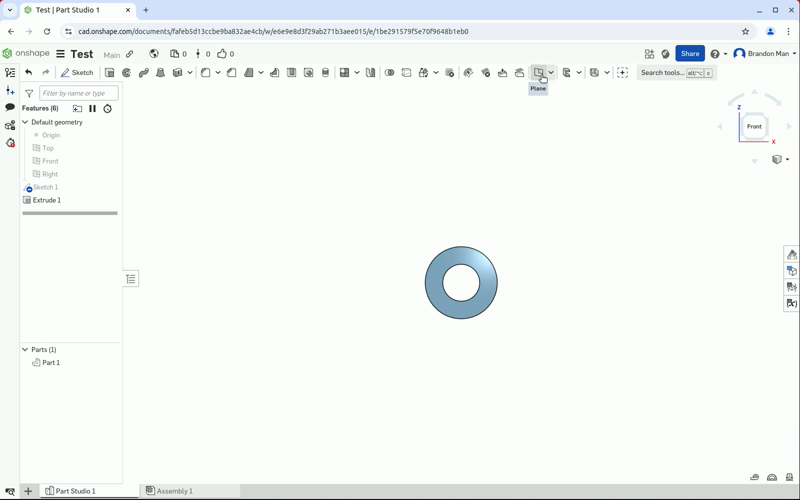
click(541, 75)
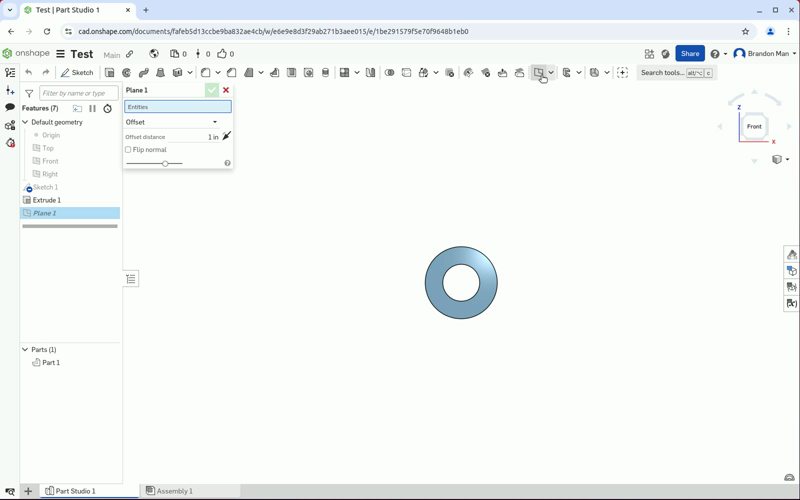
mouse_move(73, 163)
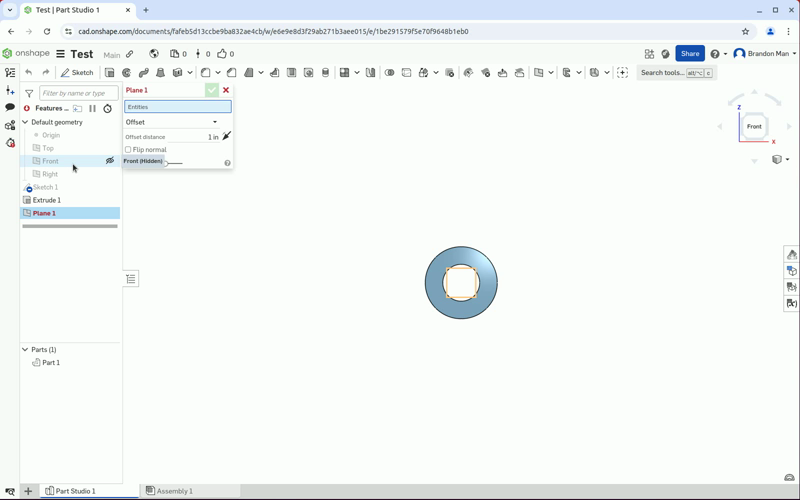
click(73, 163)
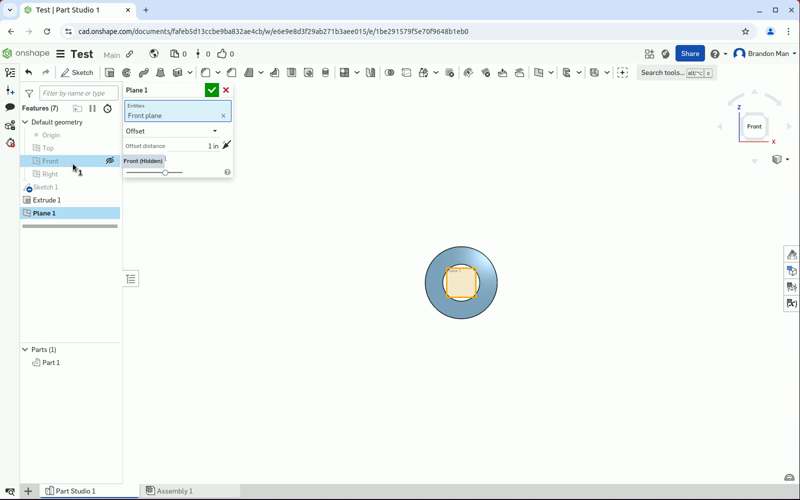
key(tab, 2)
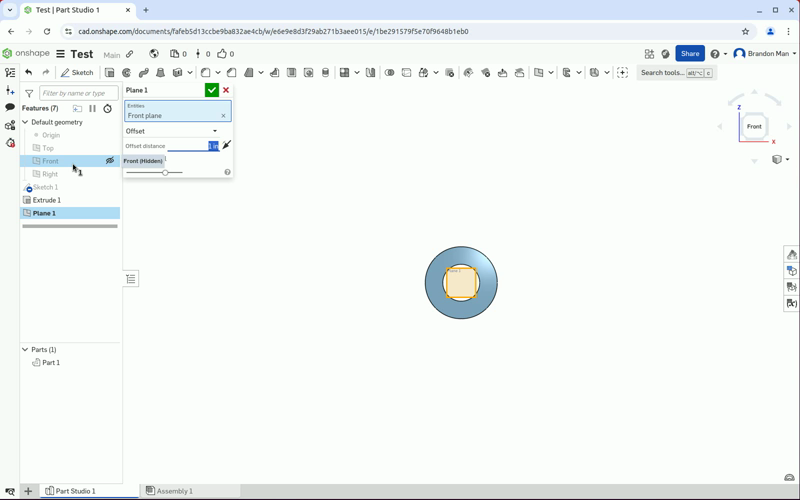
text(3.143)
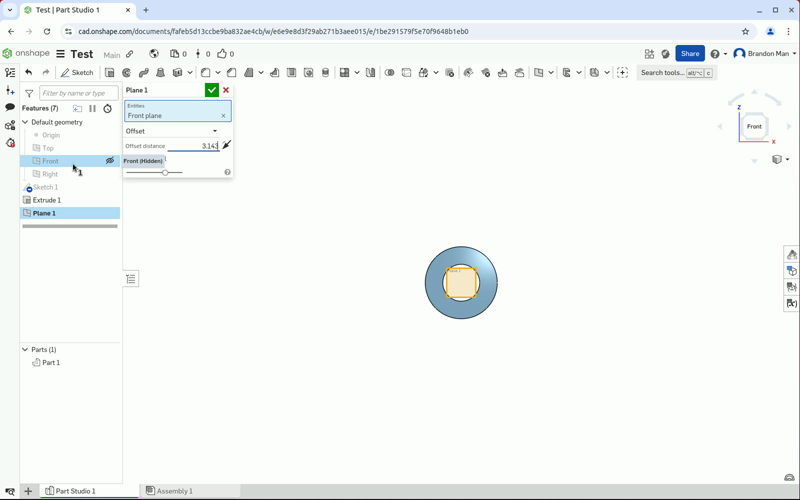
key(enter, 2)
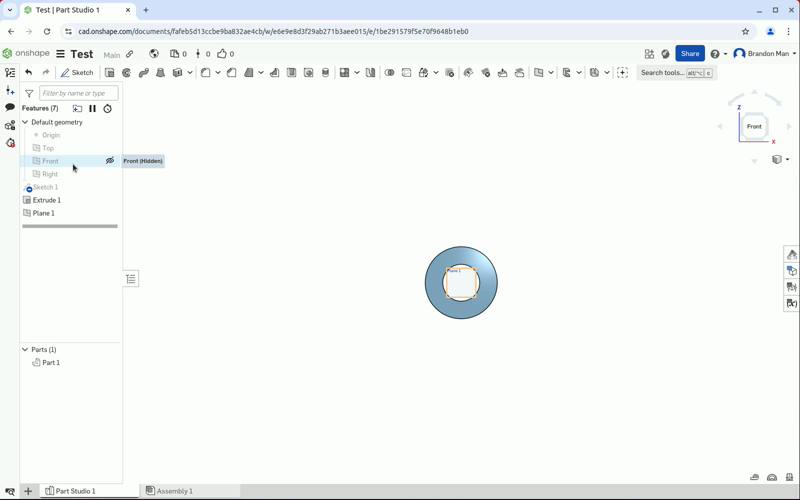
key(shift+s)
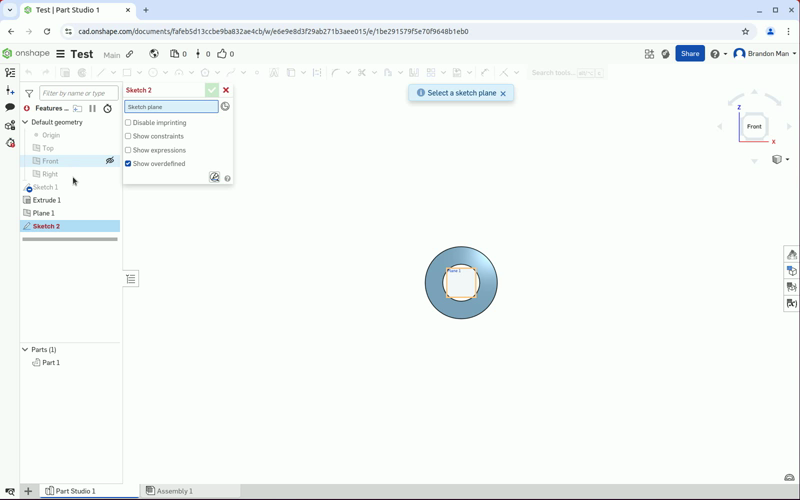
mouse_move(73, 215)
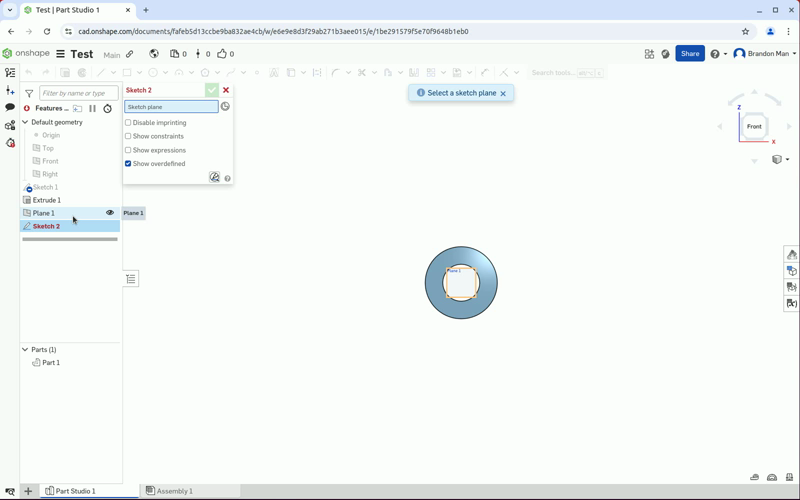
click(73, 215)
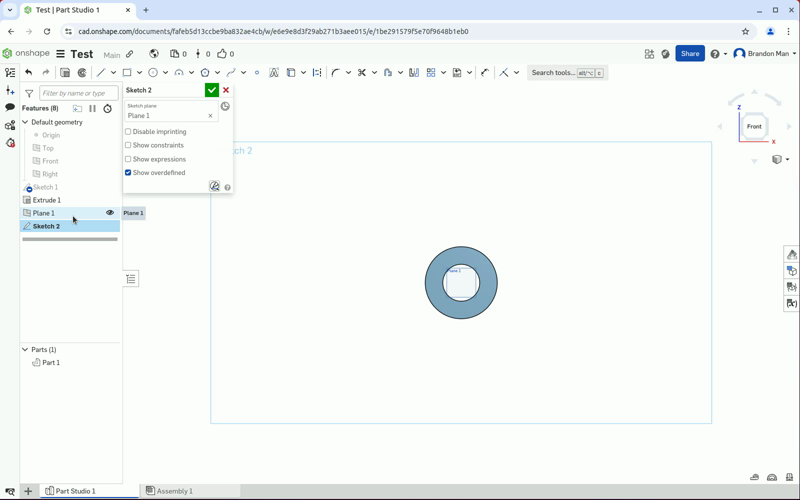
mouse_move(73, 352)
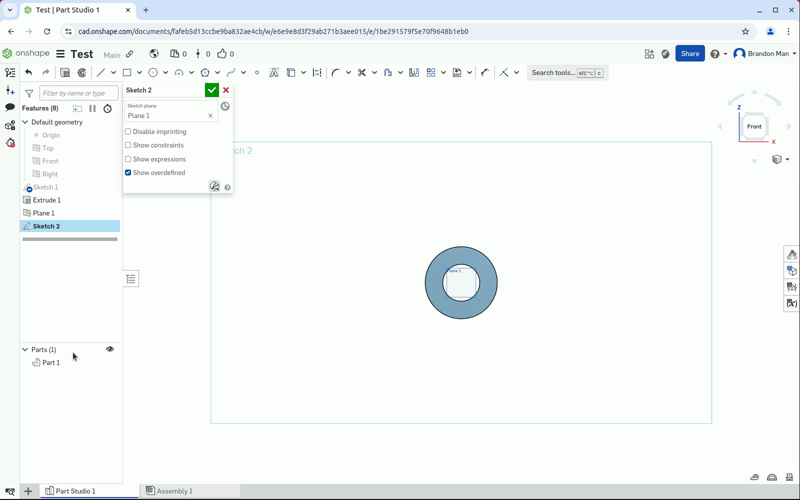
key(y)
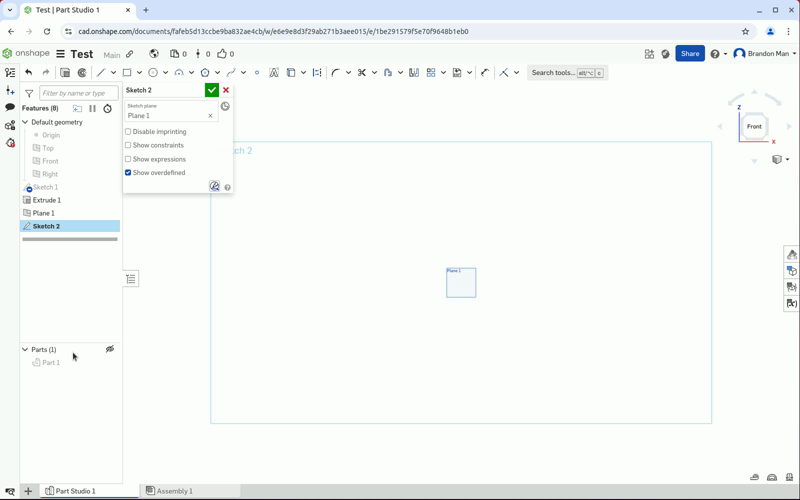
key(c)
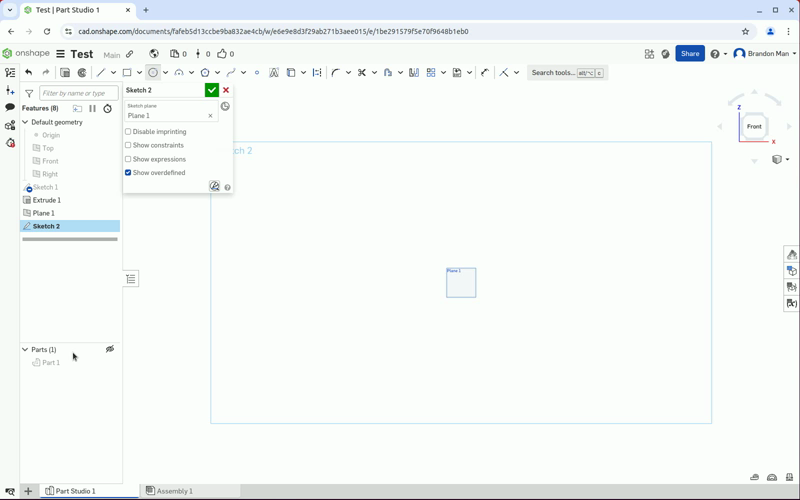
key_down(shift)
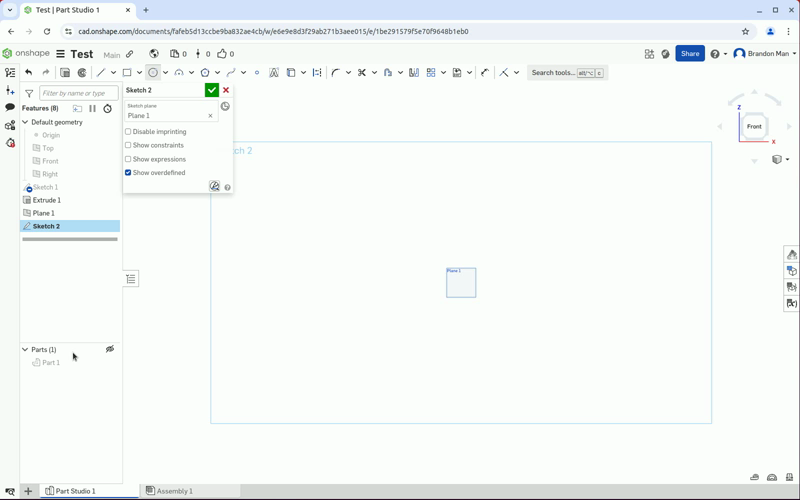
mouse_move(461, 282)
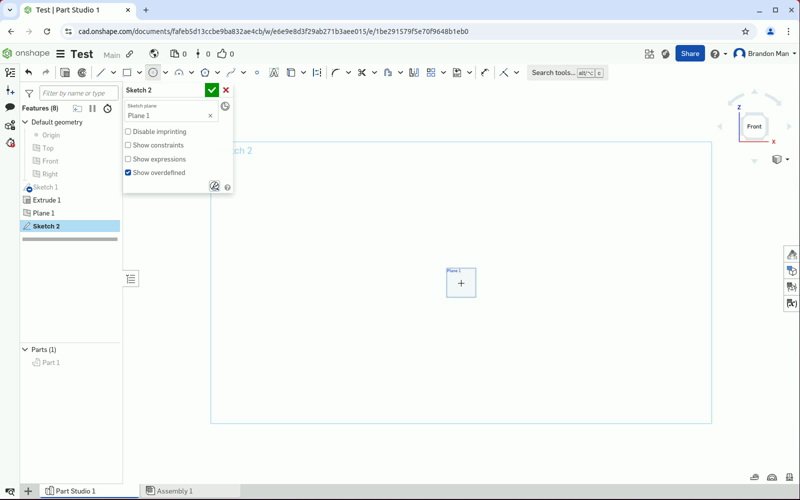
click(461, 282)
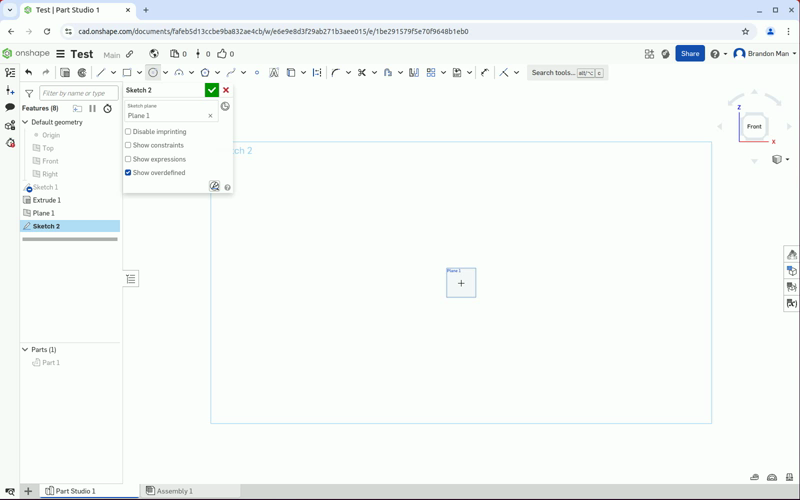
key_up(shift)
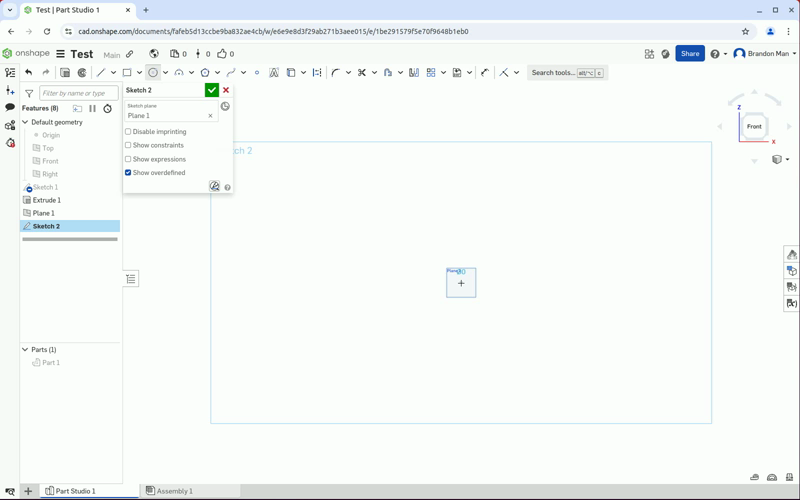
mouse_move(494, 282)
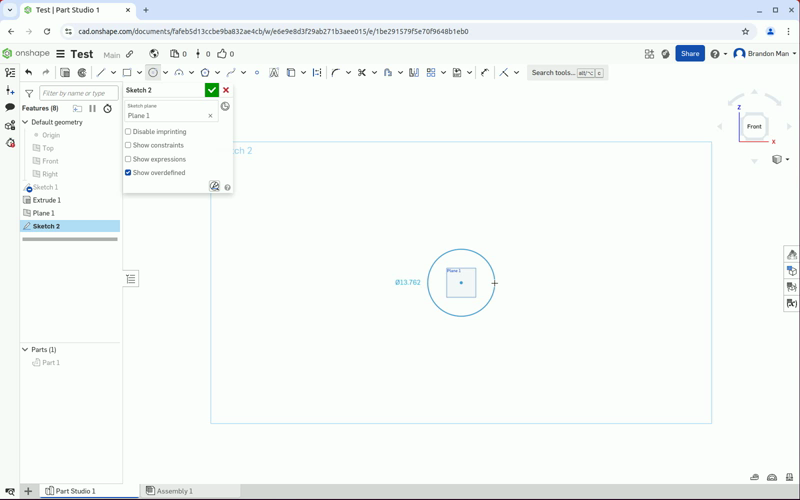
click(494, 282)
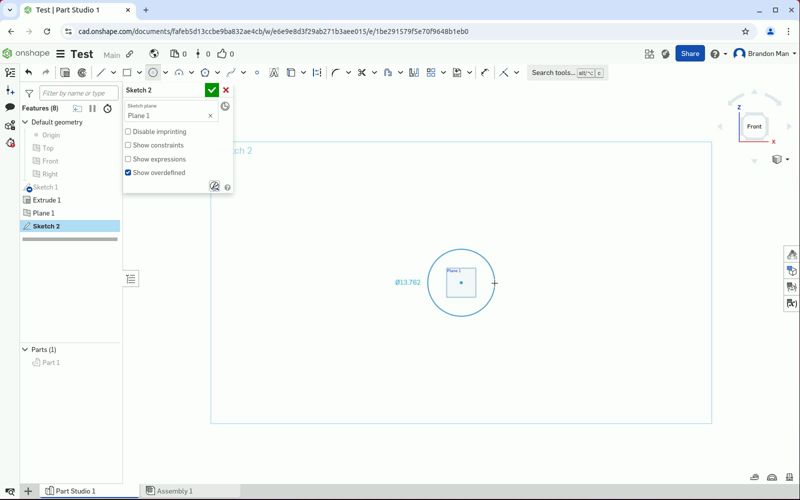
key(esc)
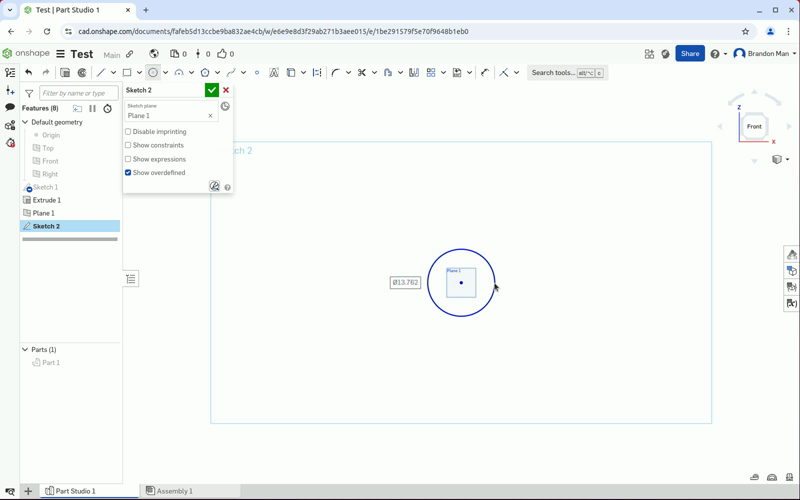
key(c)
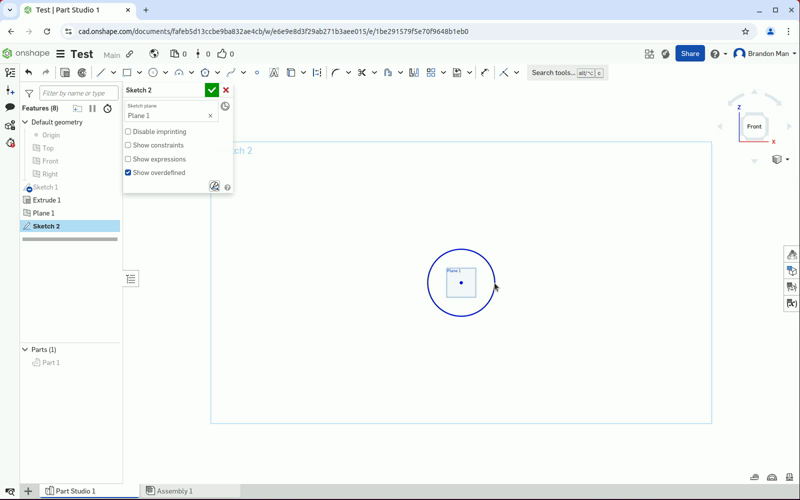
key_down(shift)
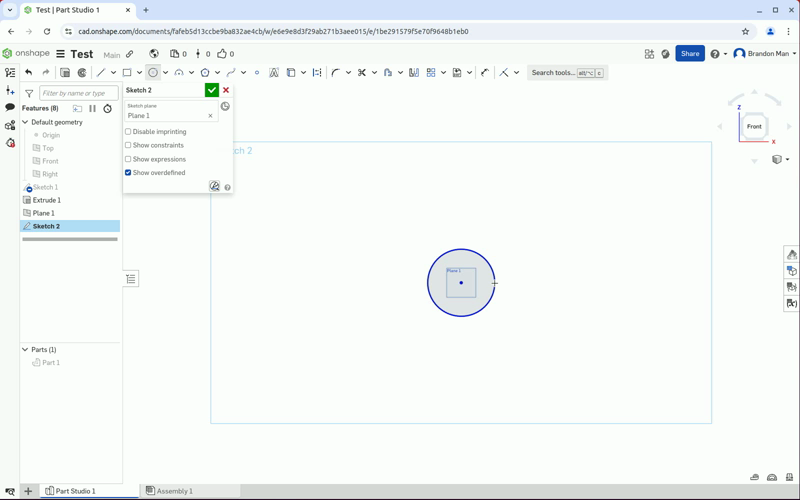
mouse_move(461, 282)
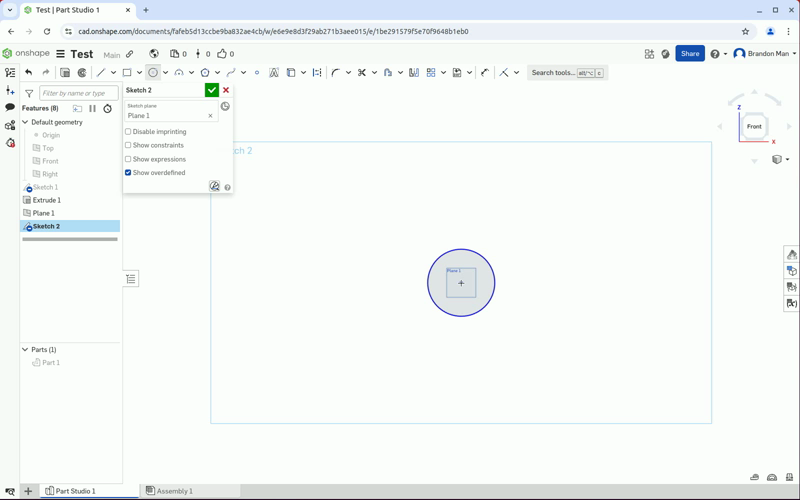
click(461, 282)
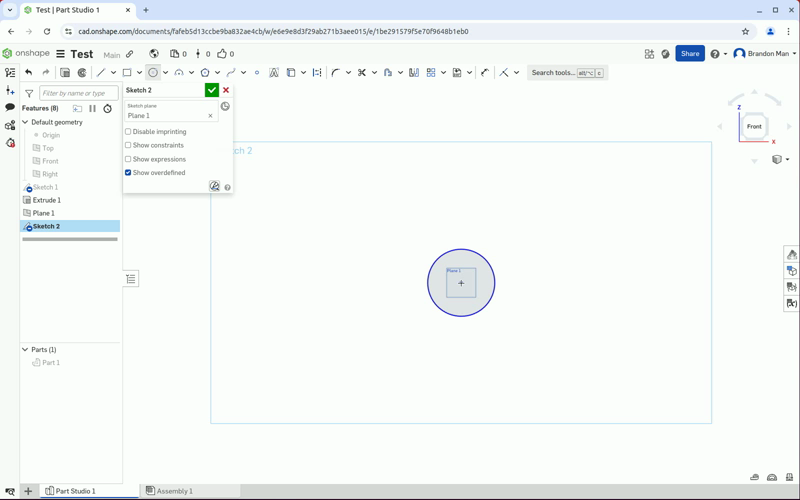
key_up(shift)
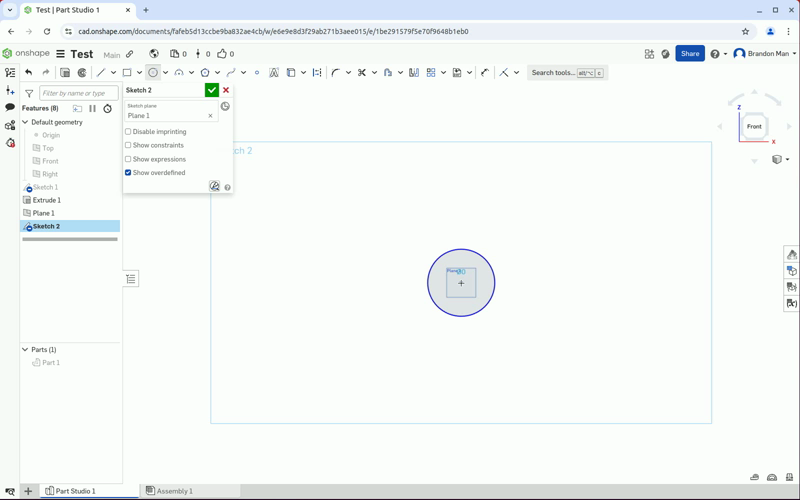
mouse_move(480, 282)
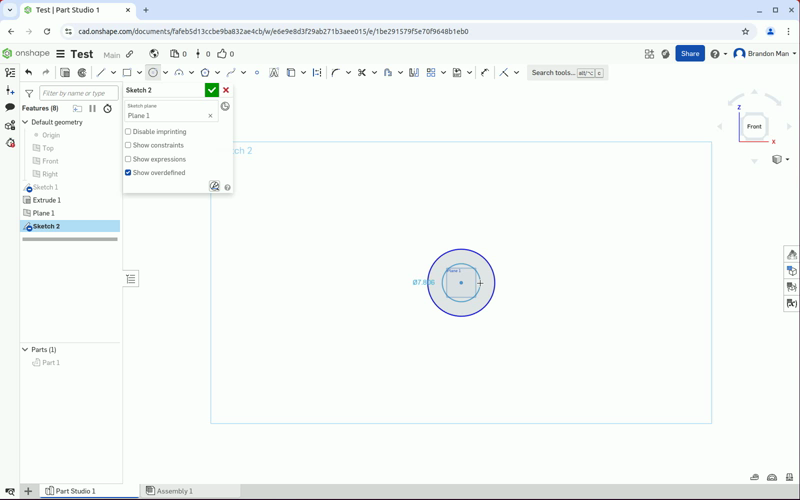
click(480, 282)
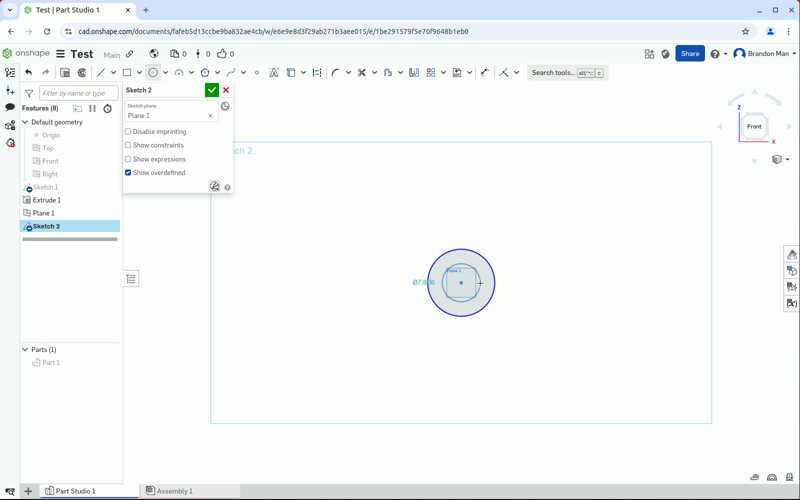
key(esc)
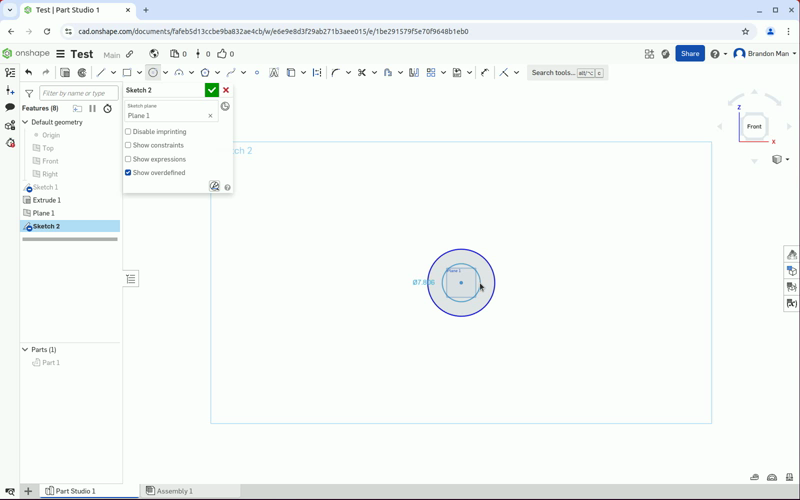
mouse_move(437, 281)
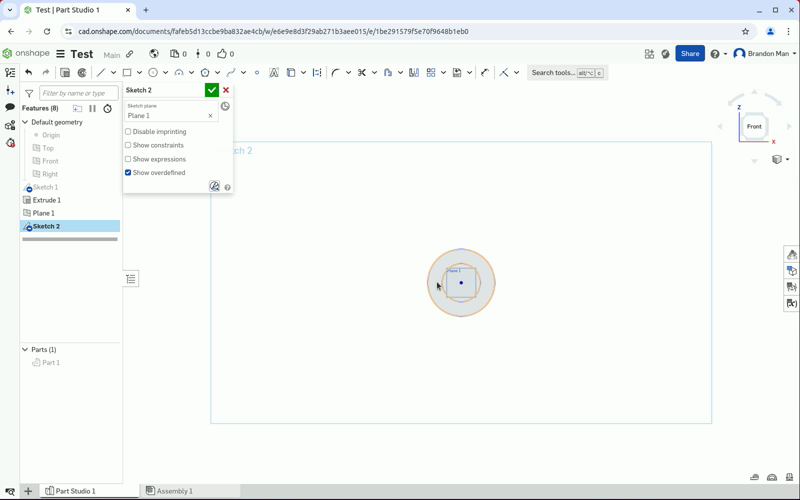
click(437, 281)
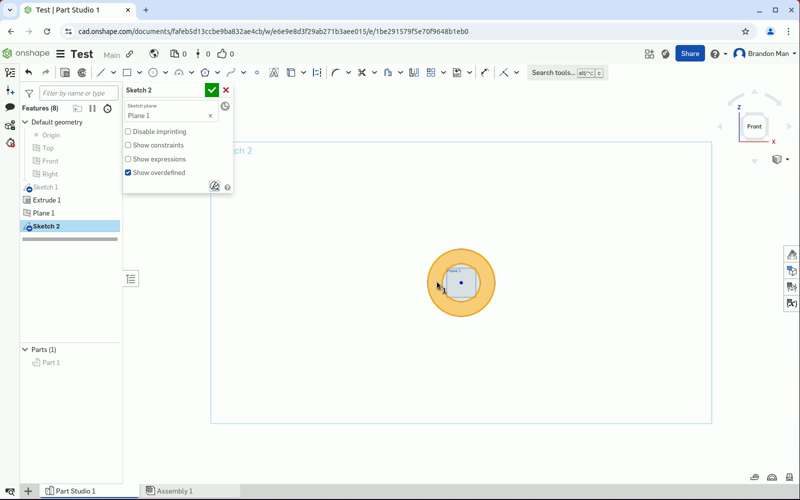
mouse_move(73, 352)
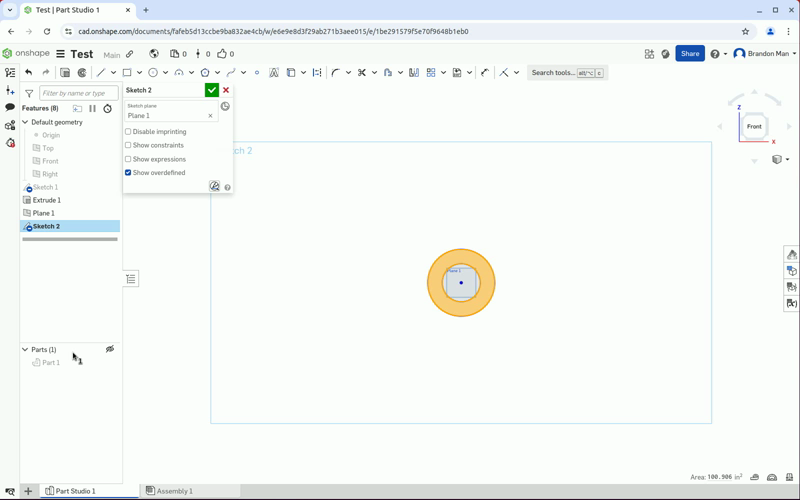
key(shift+y)
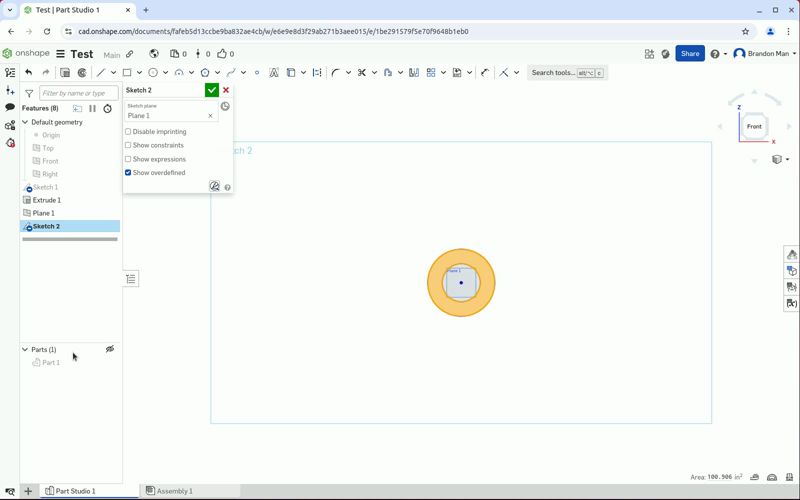
key(shift+e)
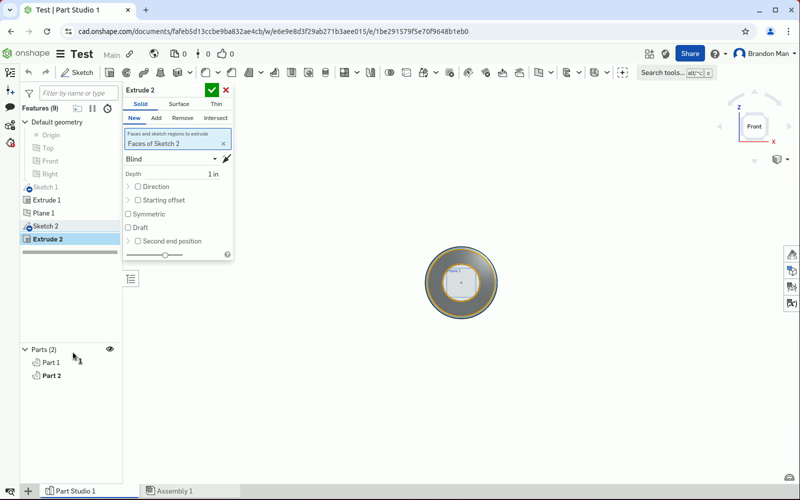
mouse_move(143, 106)
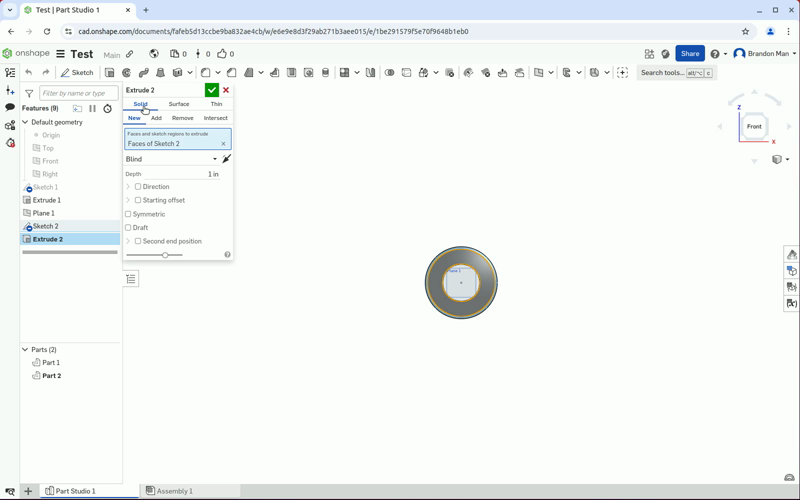
click(143, 106)
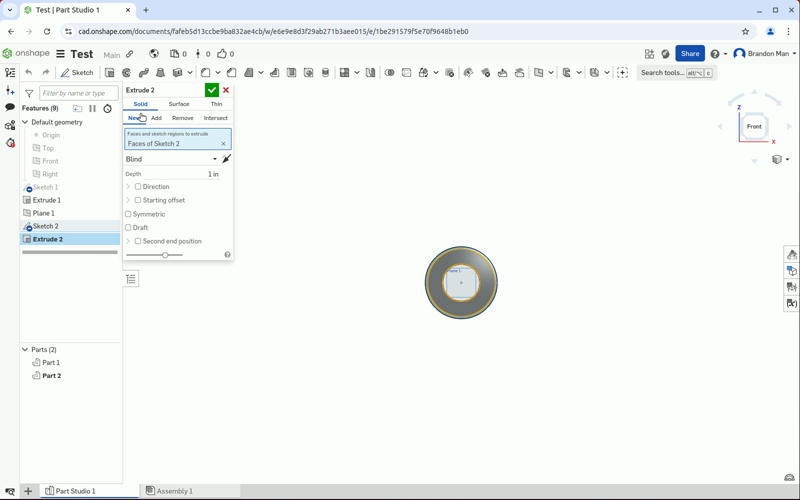
mouse_move(137, 120)
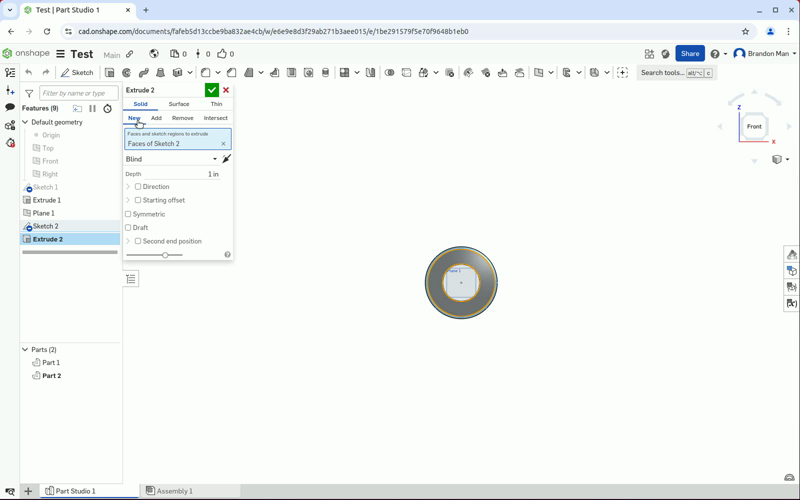
click(137, 120)
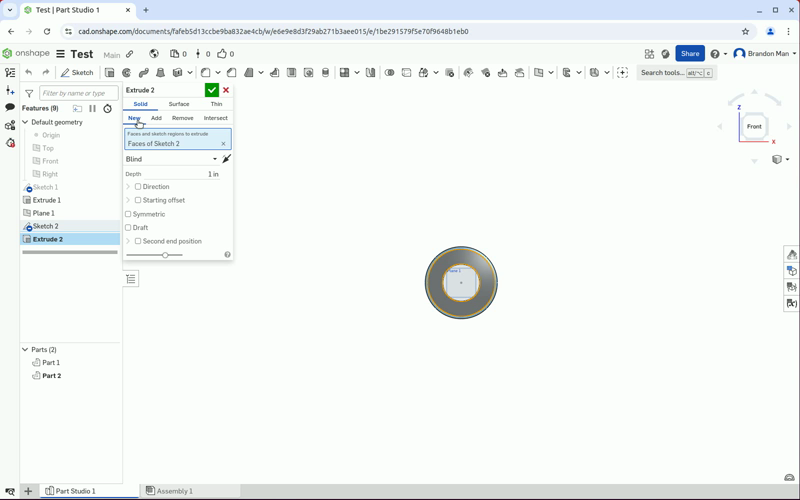
key(tab, 4)
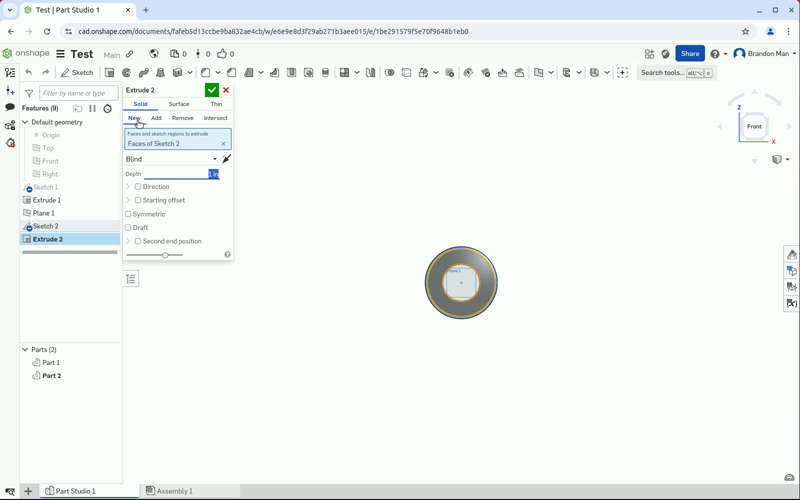
text(0.963)
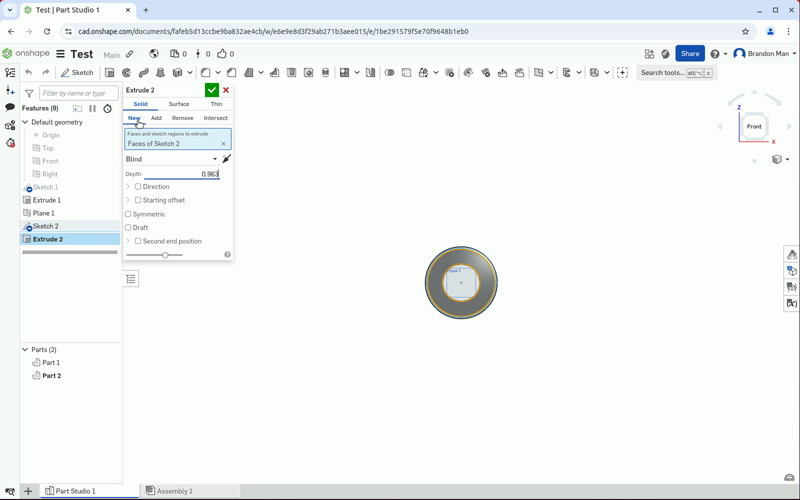
key(enter)
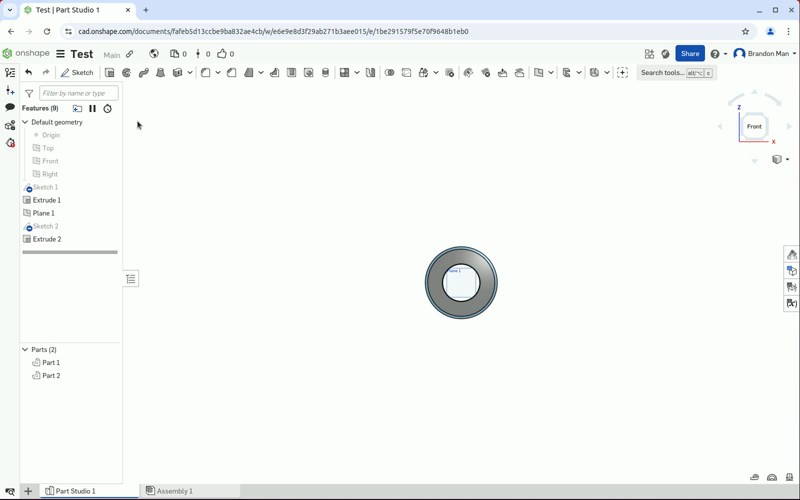
key(shift+h)
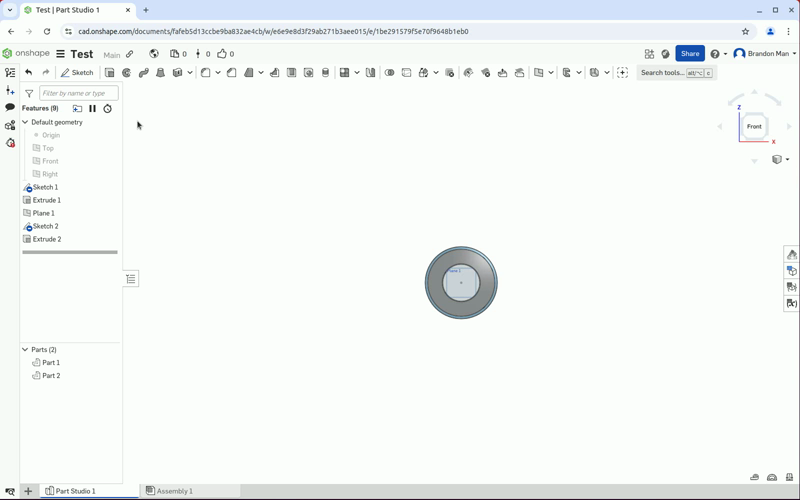
key(shift+h)
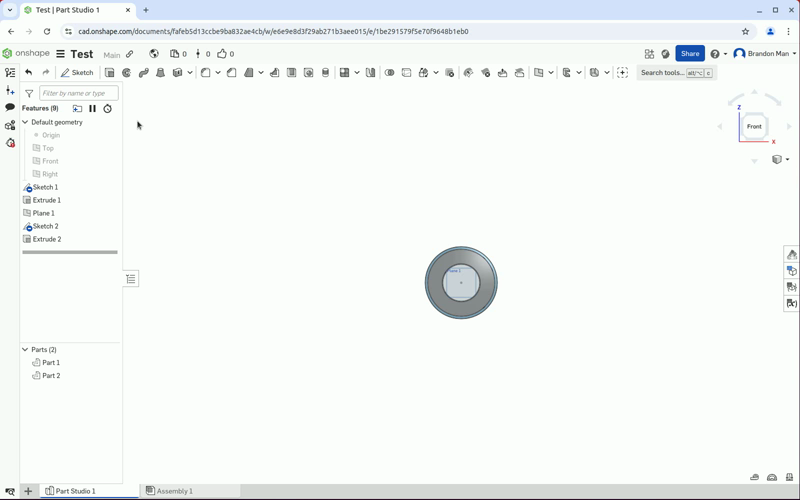
key(shift+7)
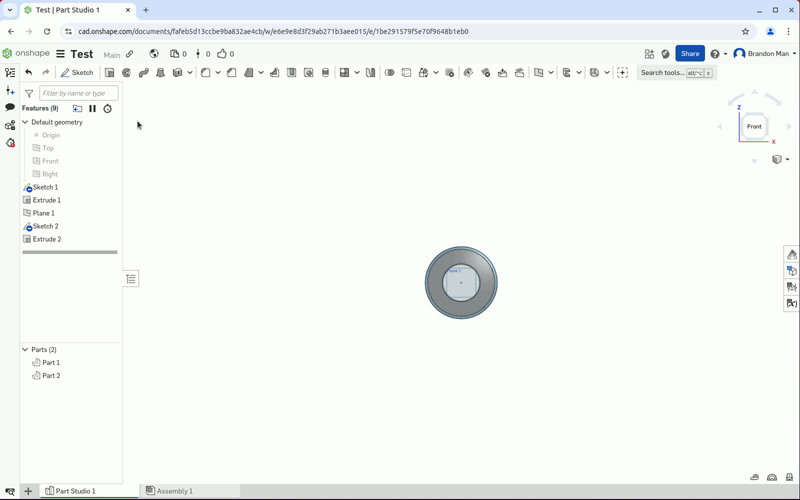
key(left, 2)
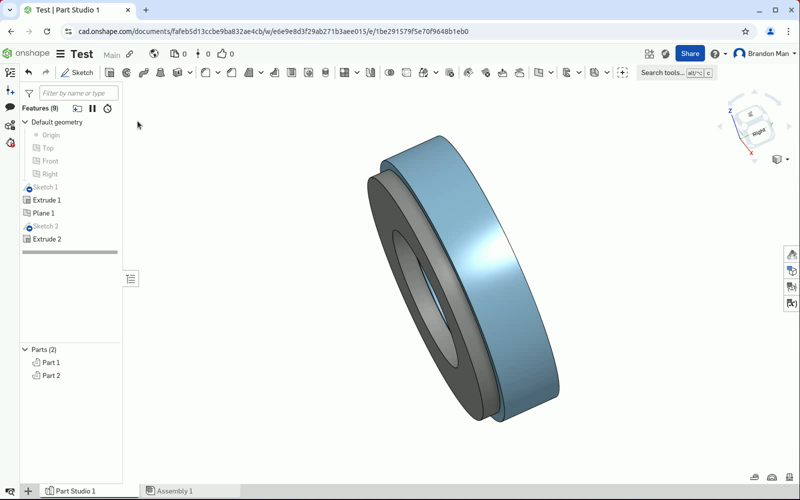
key(down, 2)
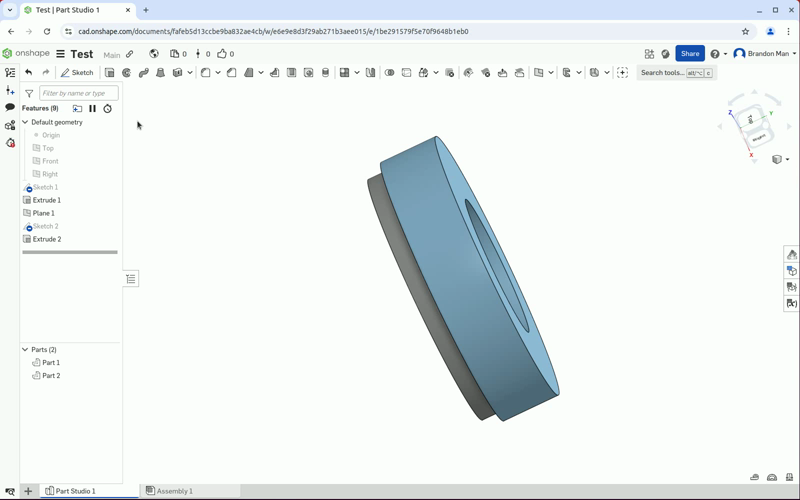
key(up, 2)
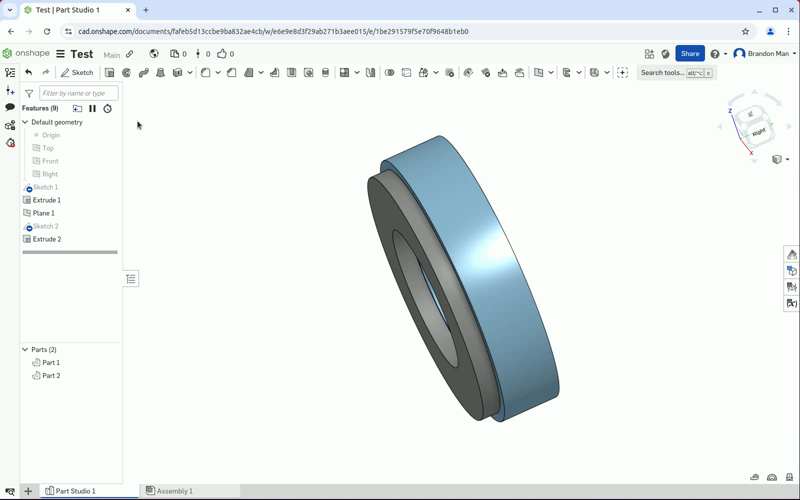
key(right, 2)
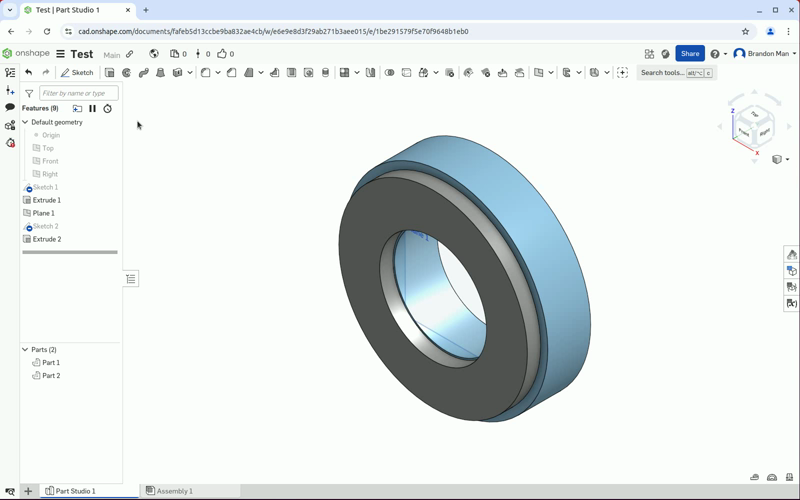
mouse_move(73, 189)
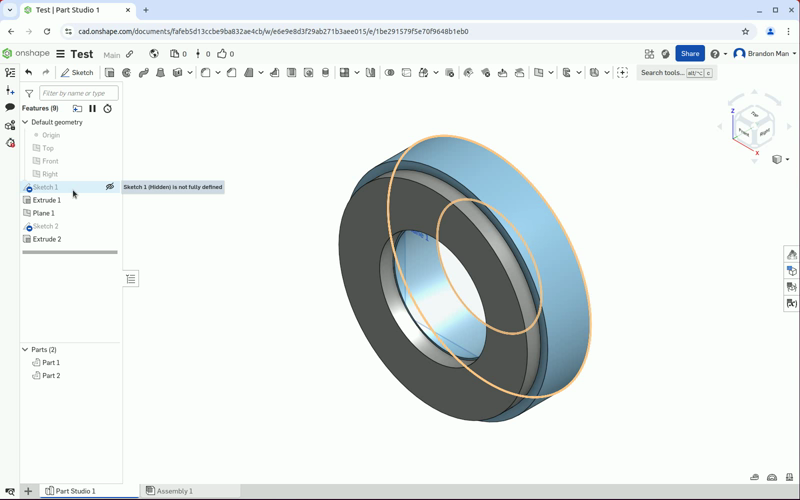
click(73, 189)